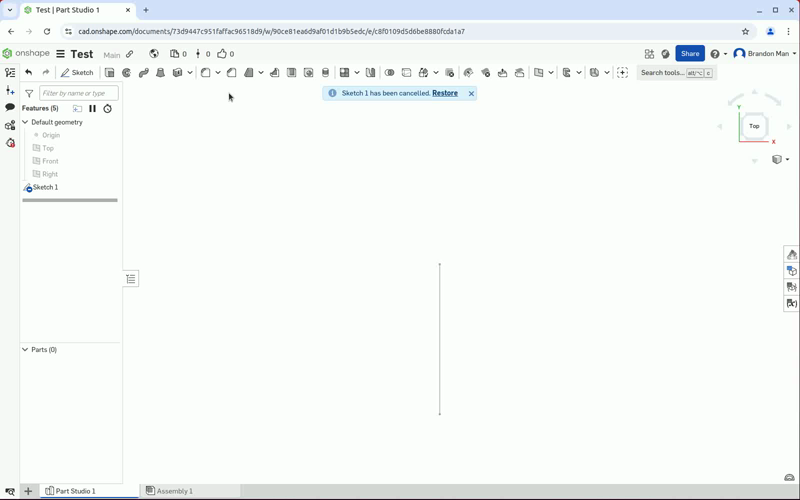
key(shift+h)
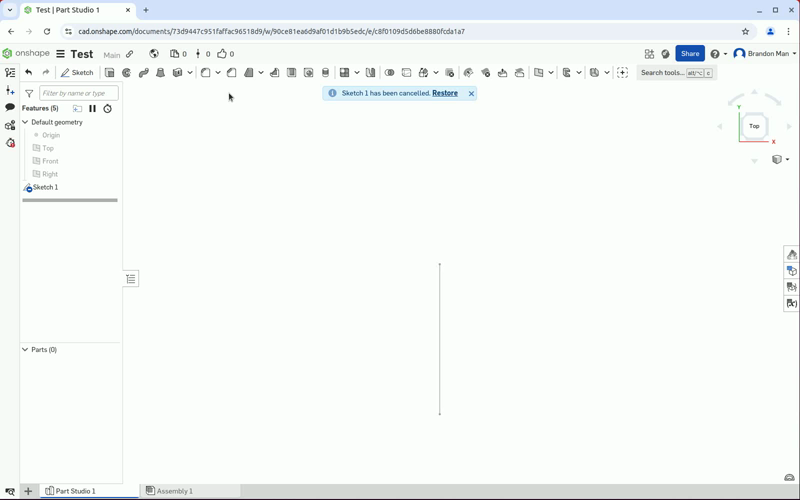
key(shift+s)
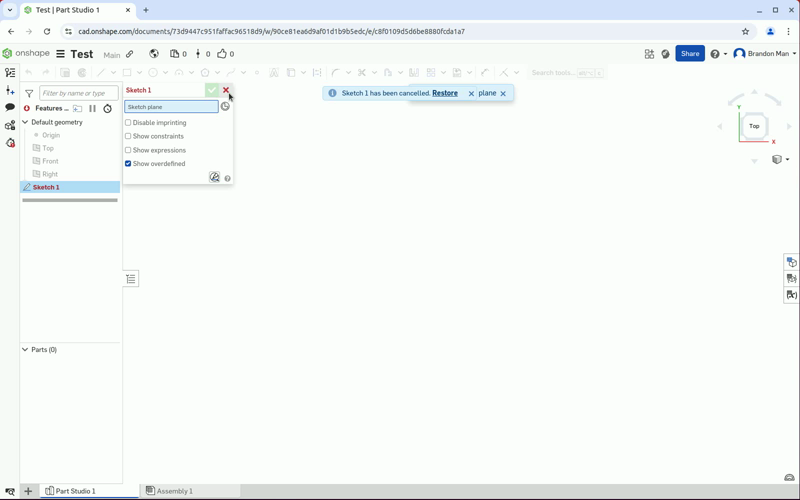
mouse_move(73, 150)
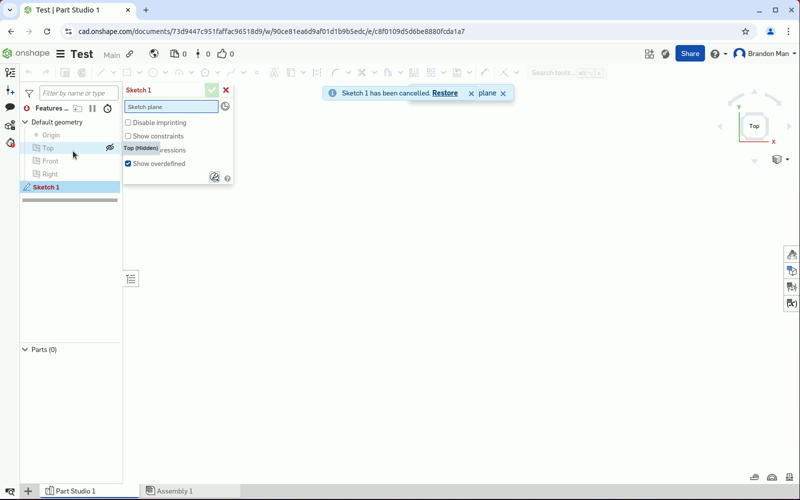
click(73, 150)
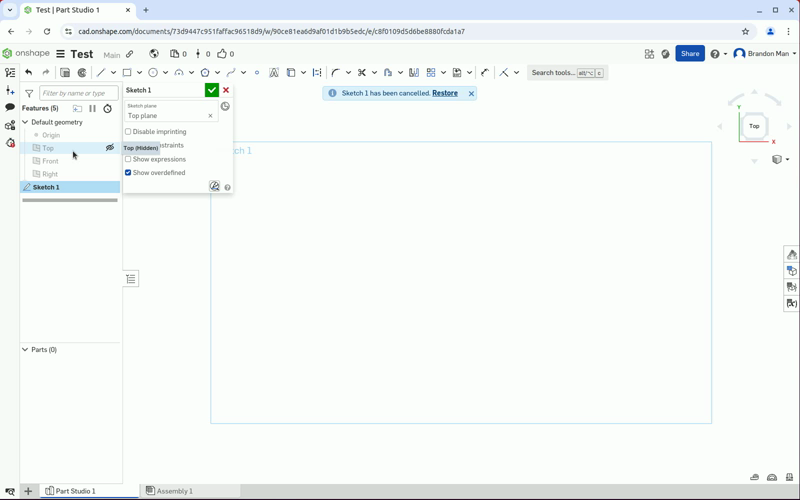
mouse_move(73, 352)
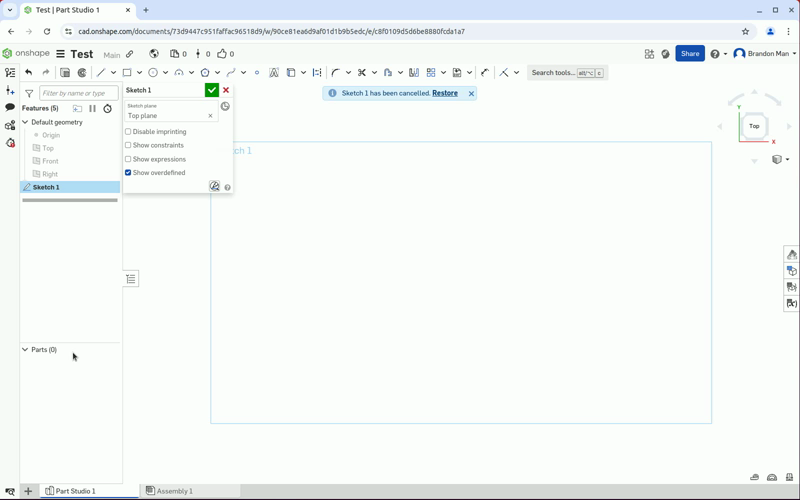
key(y)
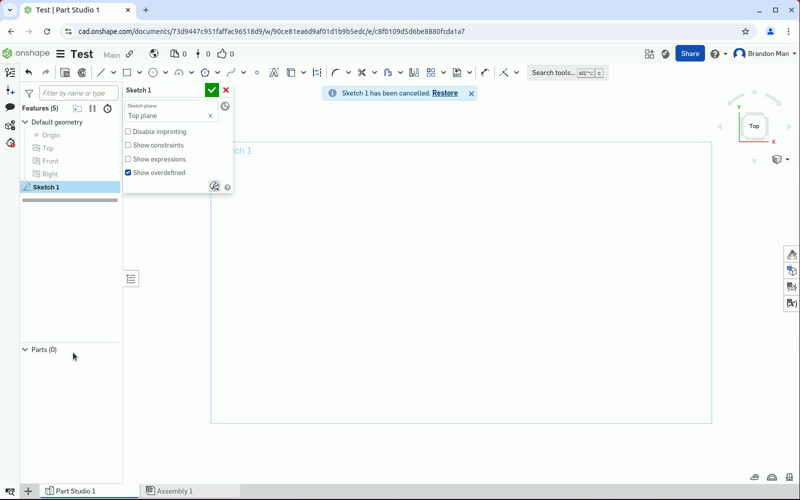
key(l)
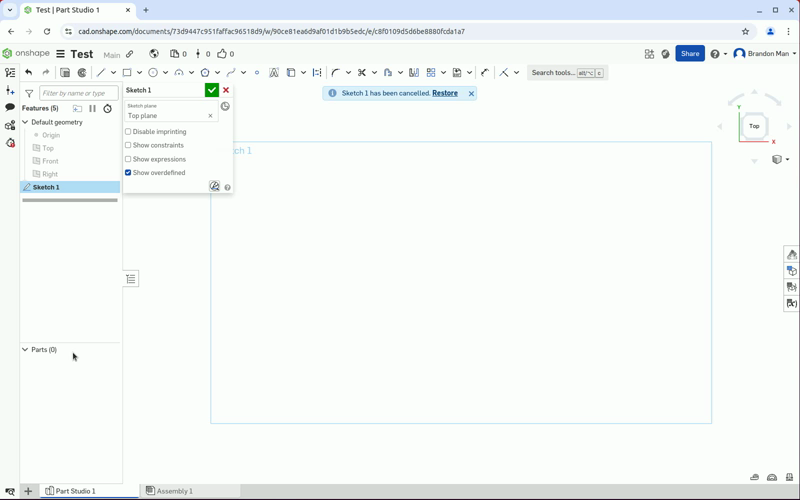
key_down(shift)
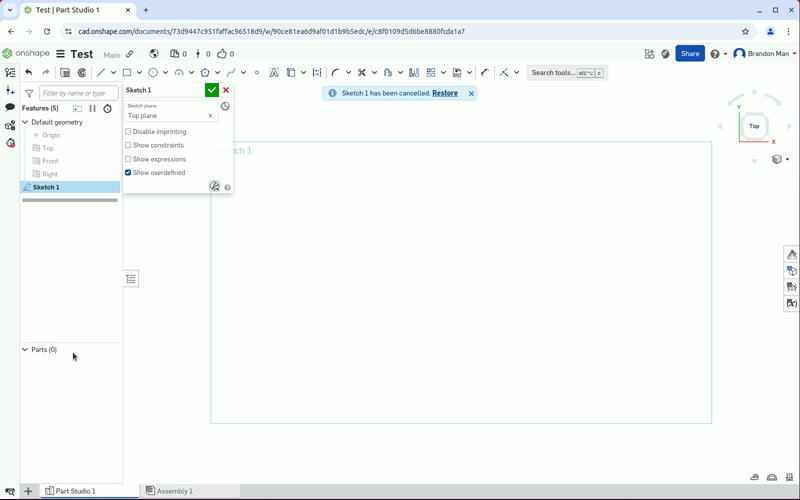
mouse_move(385, 395)
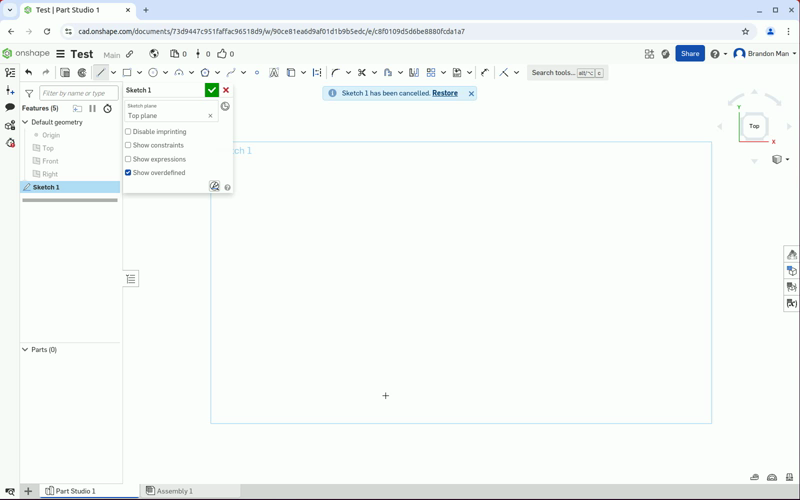
click(385, 395)
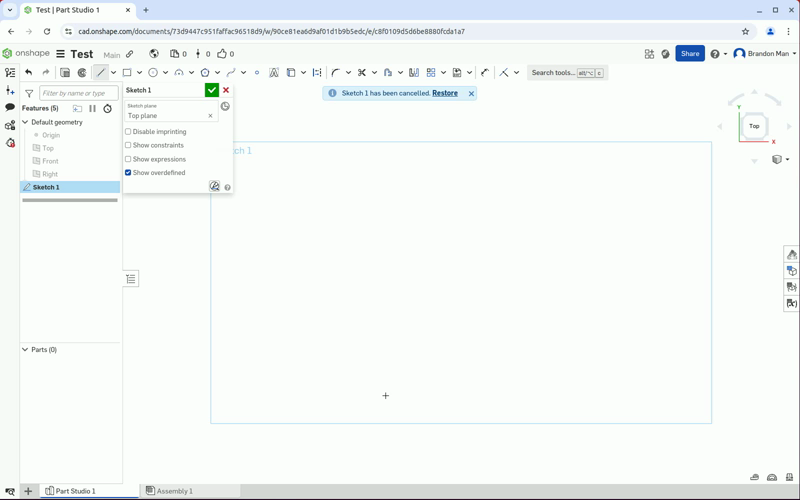
key_up(shift)
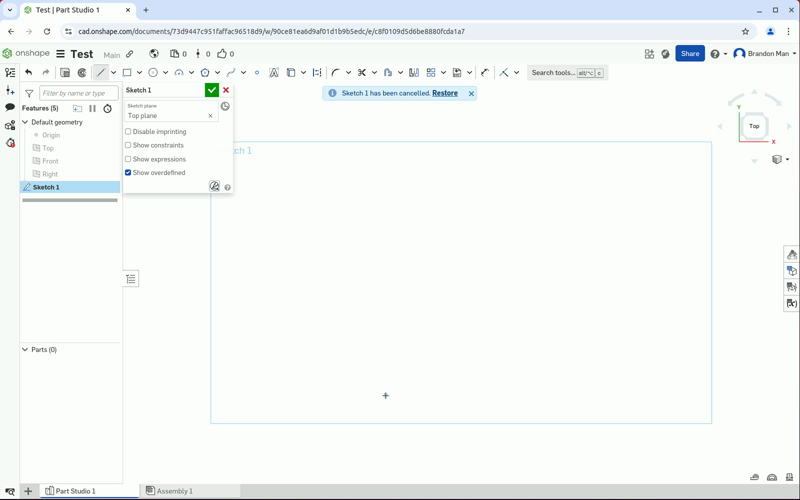
key_down(shift)
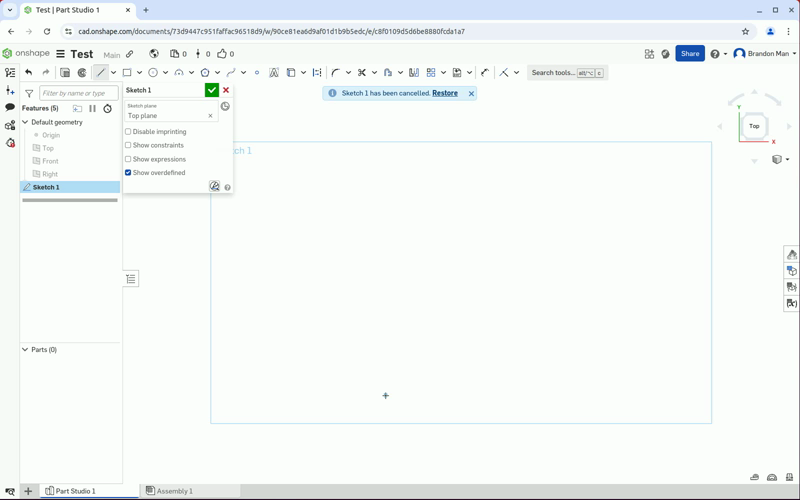
mouse_move(534, 395)
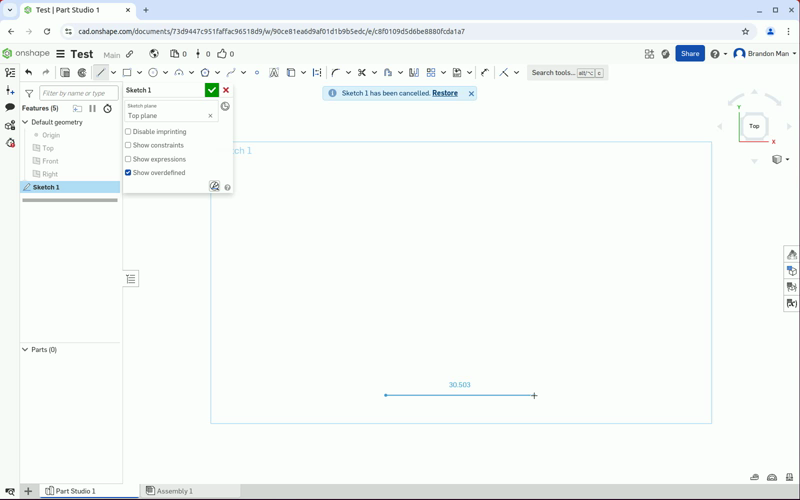
click(534, 395)
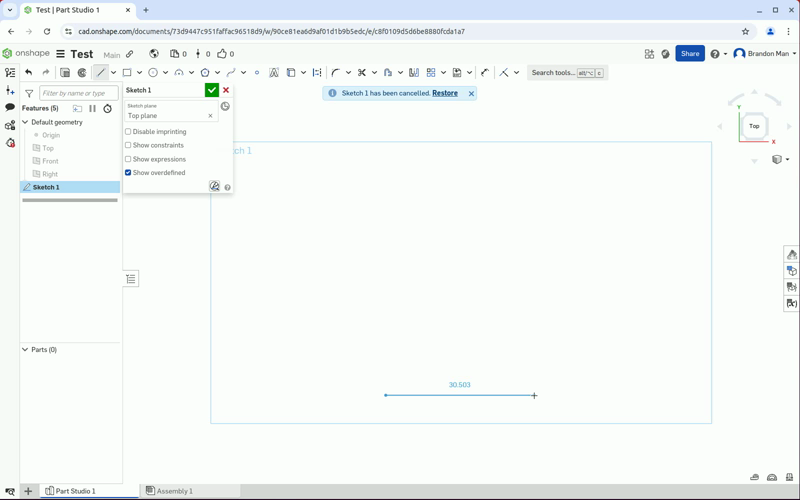
key_up(shift)
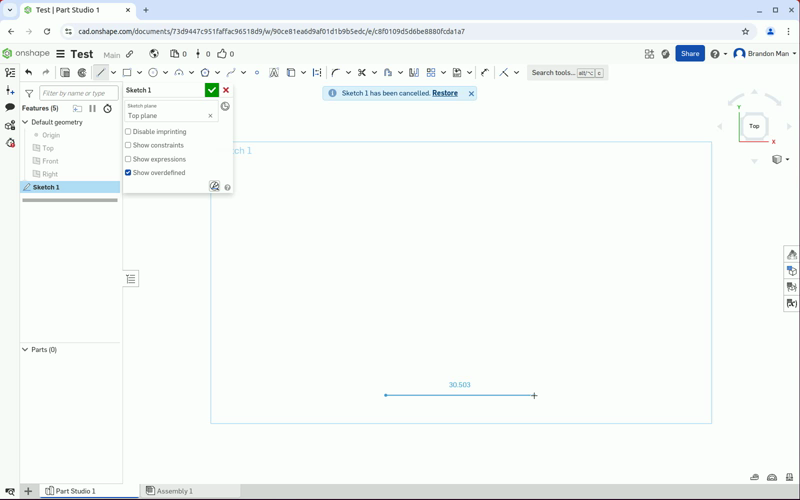
key_down(shift)
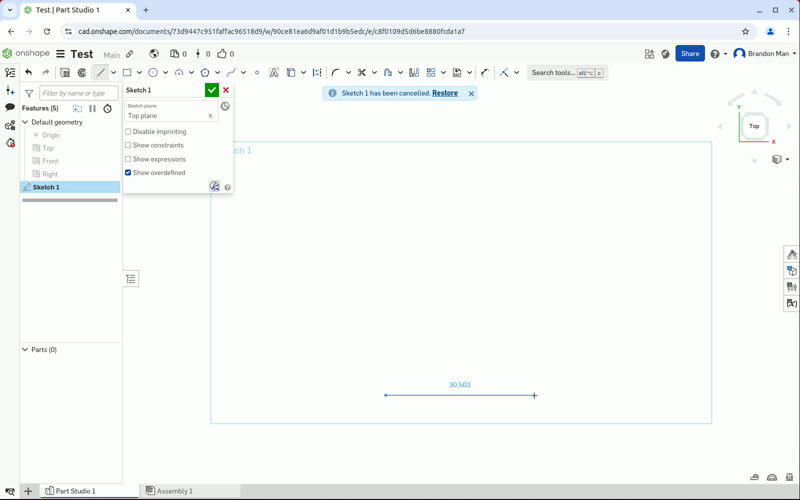
mouse_move(534, 171)
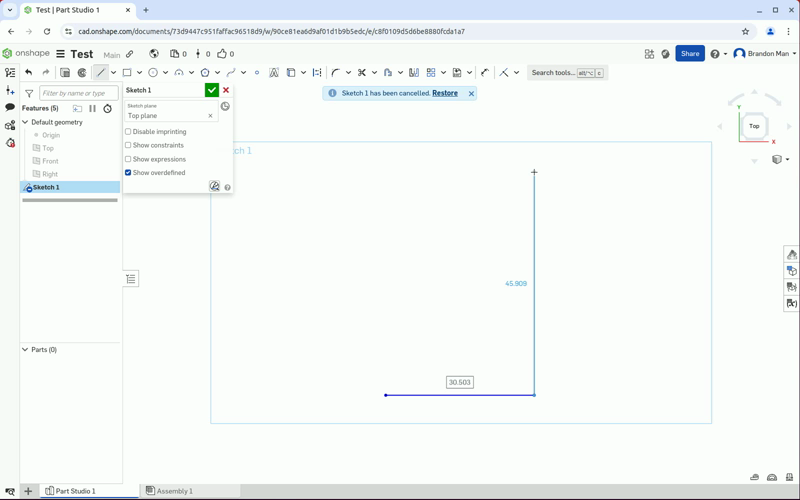
click(534, 171)
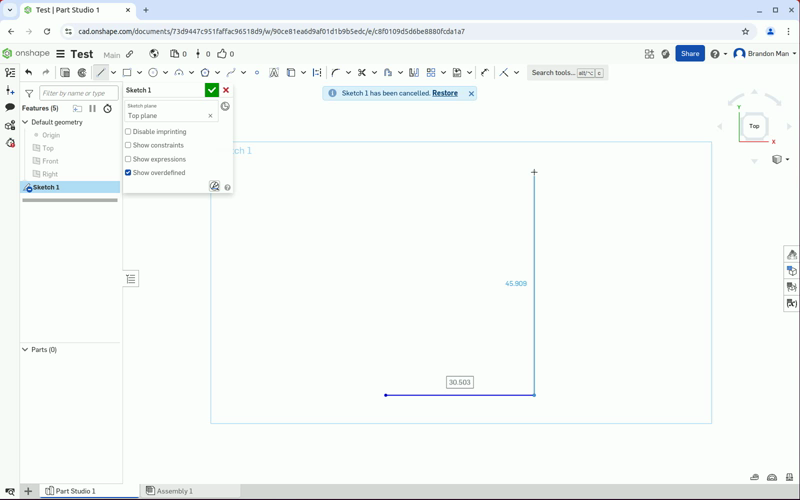
key_up(shift)
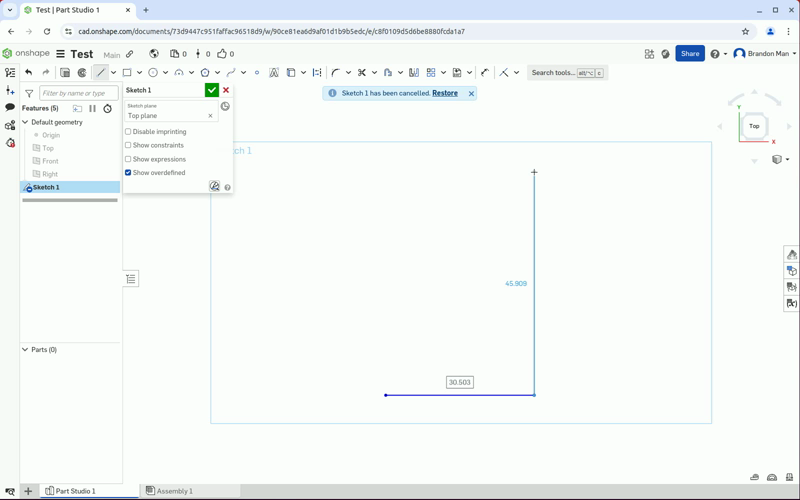
key_down(shift)
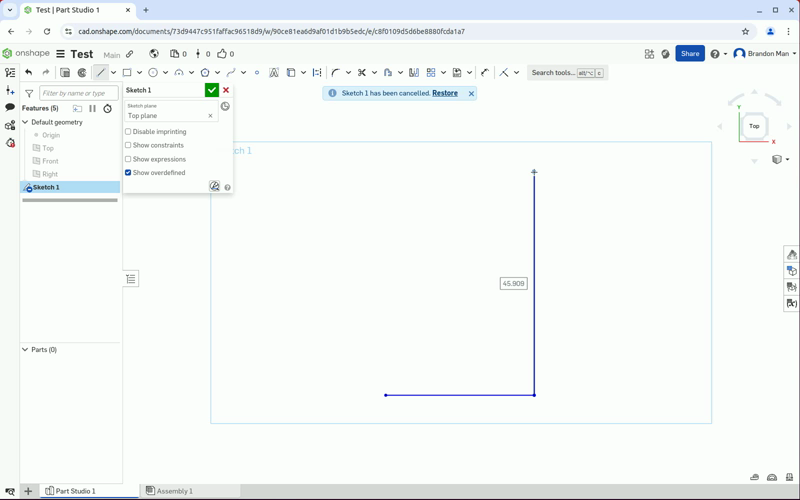
mouse_move(385, 171)
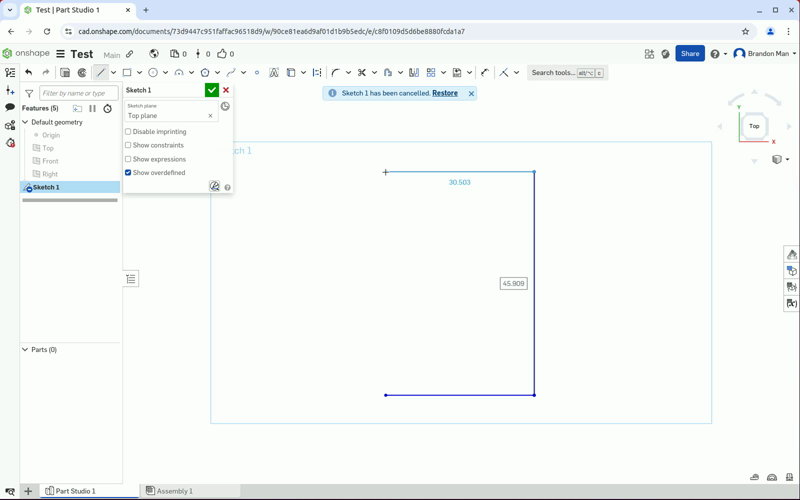
click(385, 171)
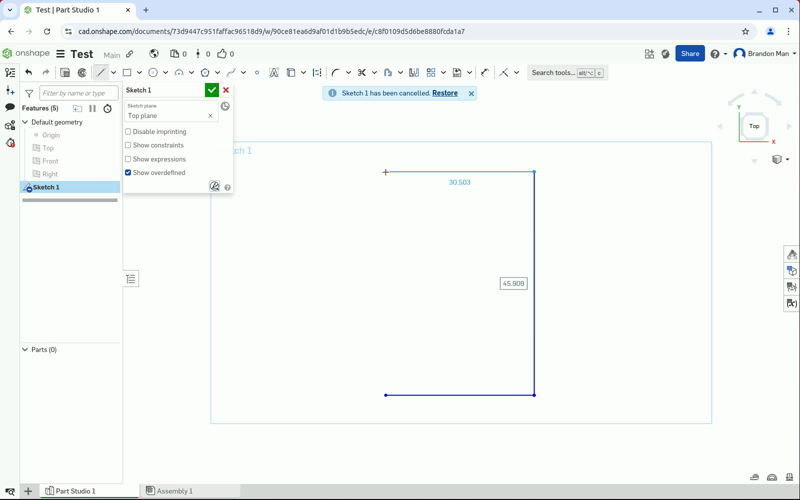
key_up(shift)
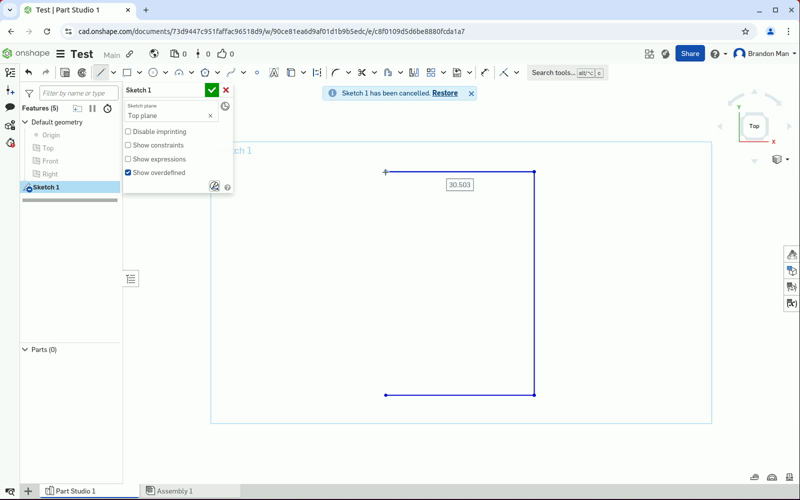
key_down(shift)
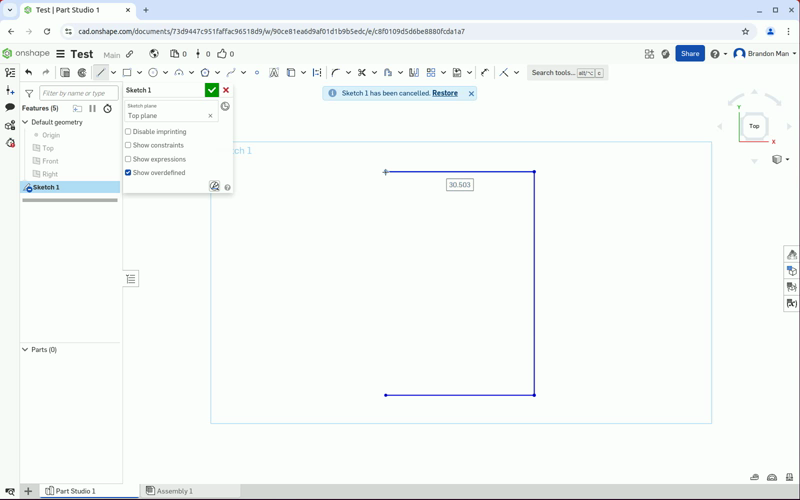
mouse_move(385, 395)
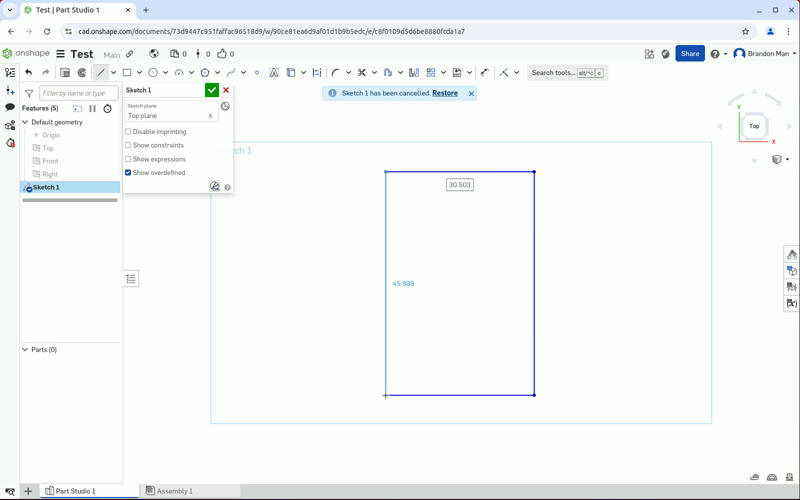
key_up(shift)
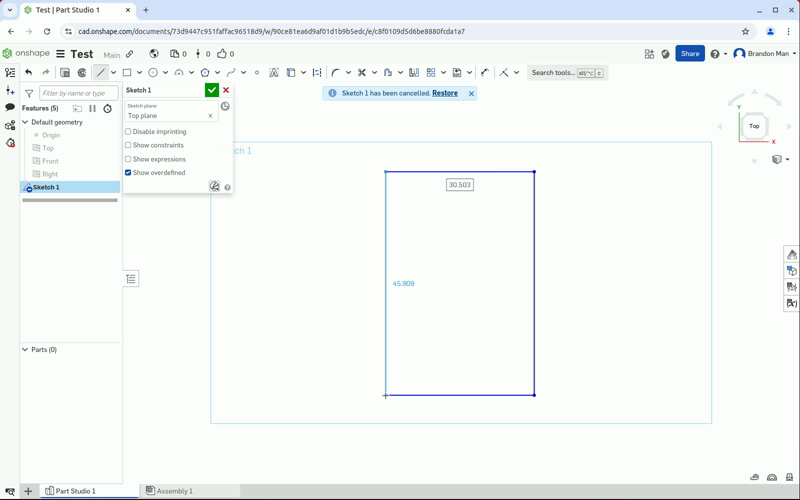
click(385, 395)
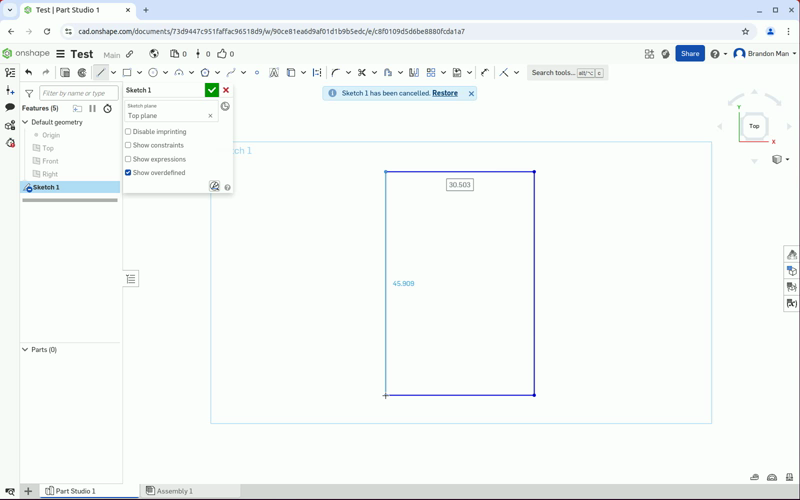
key(esc)
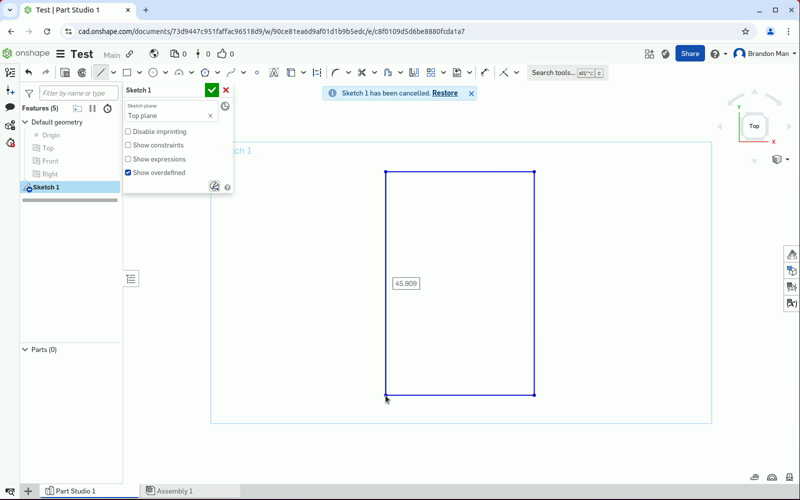
key(l)
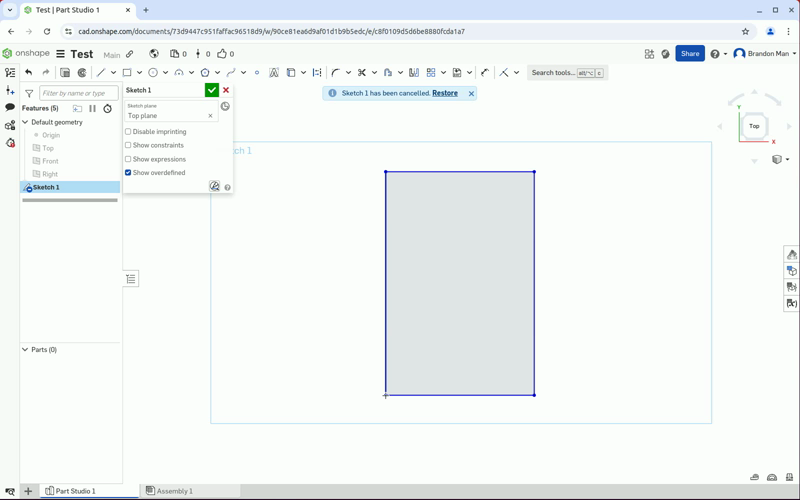
key_down(shift)
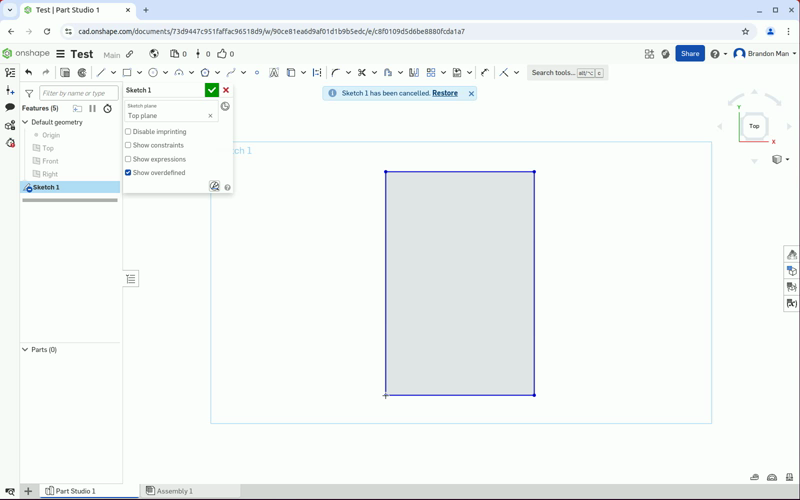
mouse_move(404, 320)
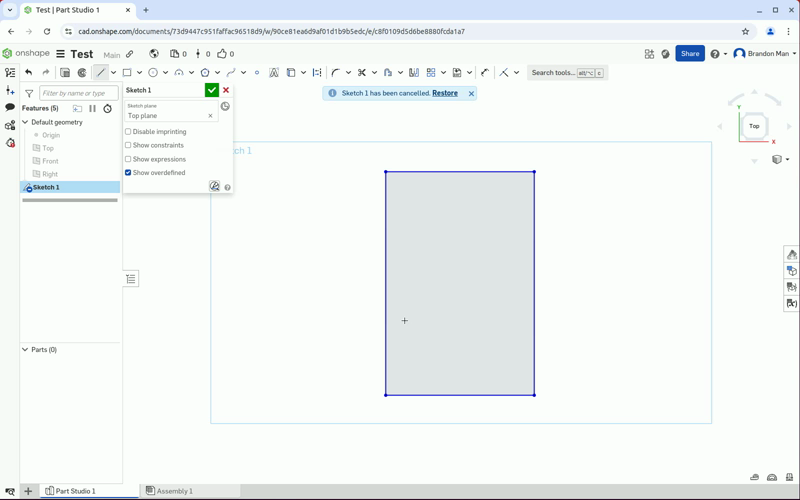
click(404, 320)
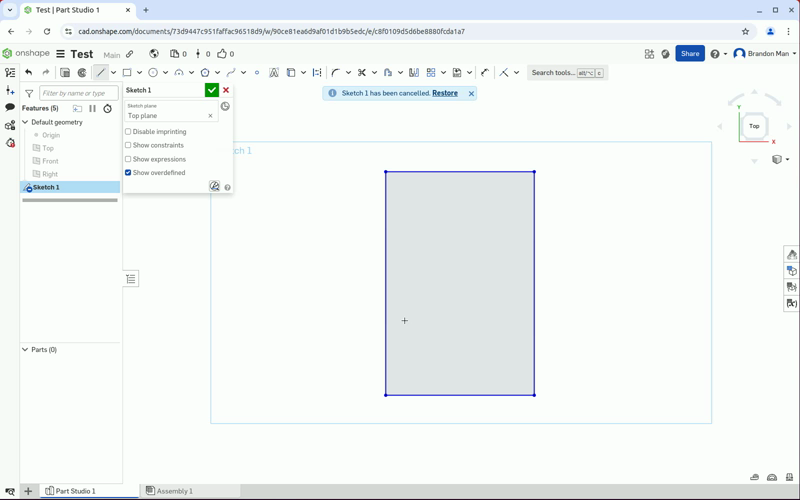
key_up(shift)
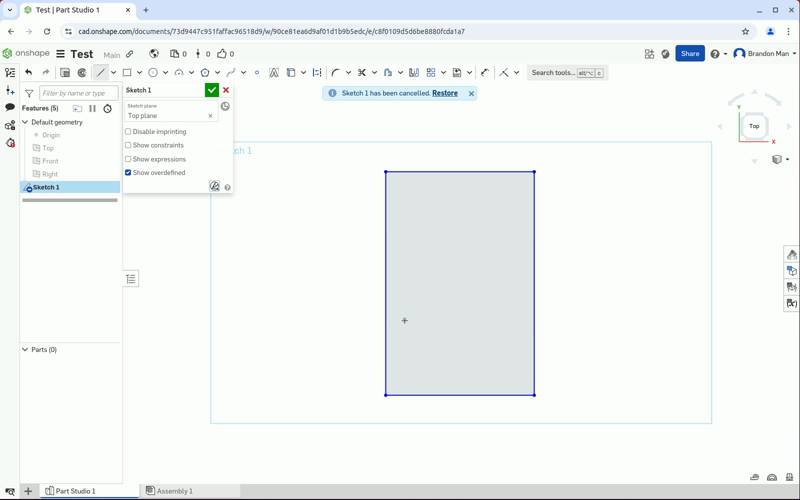
key_down(shift)
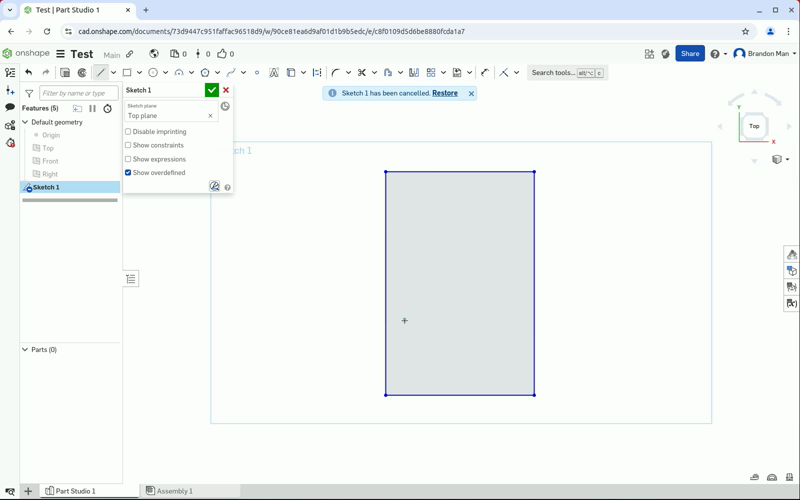
mouse_move(515, 320)
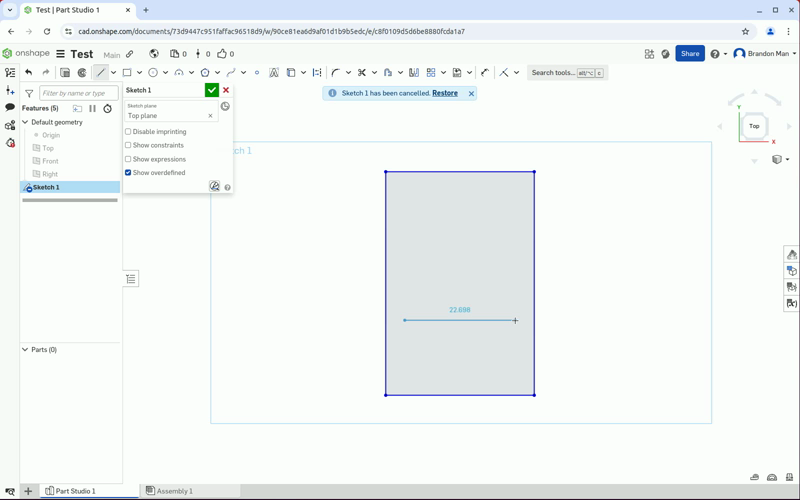
click(515, 320)
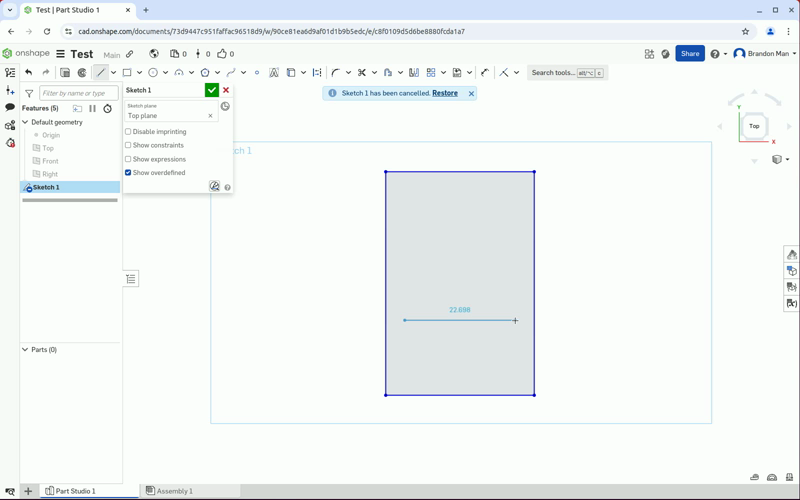
key_up(shift)
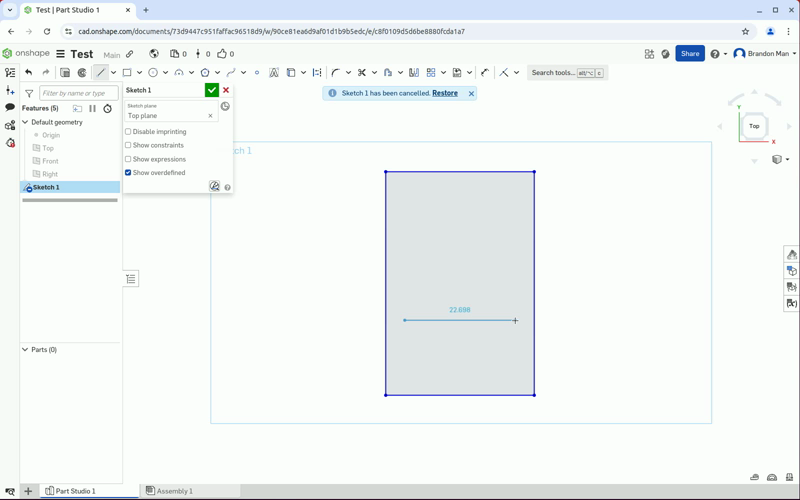
key_down(shift)
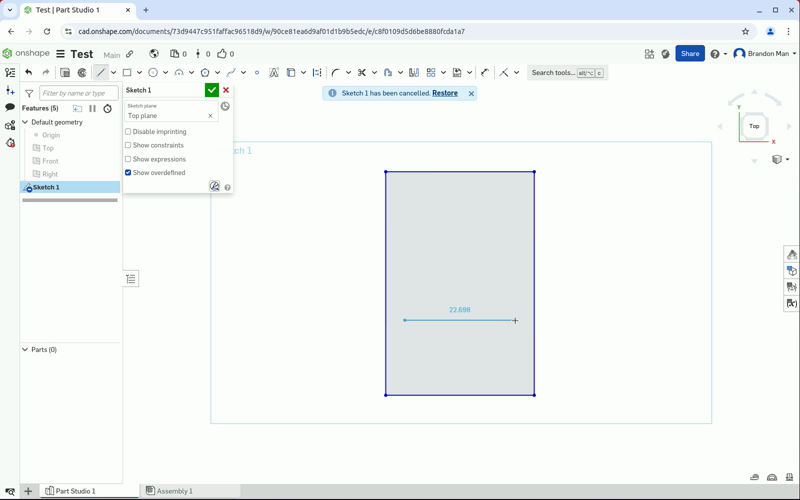
mouse_move(515, 246)
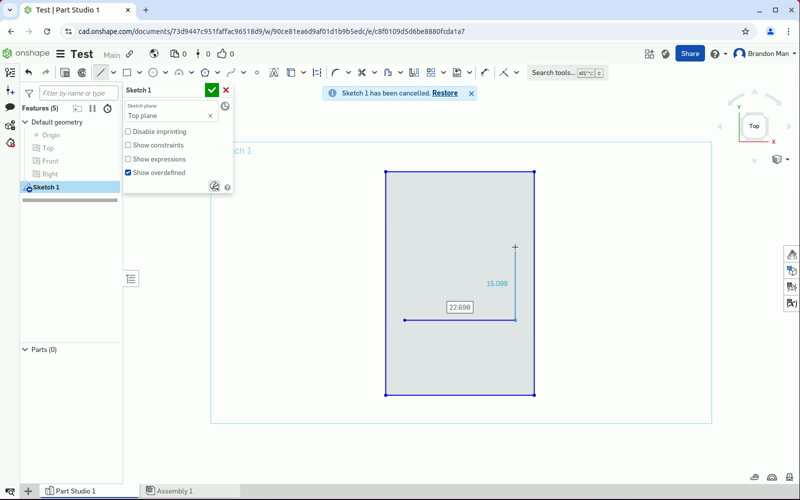
click(515, 246)
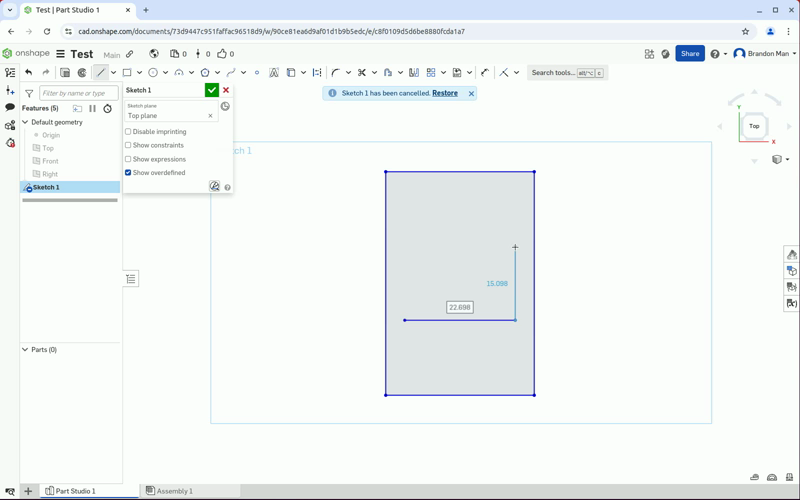
key_up(shift)
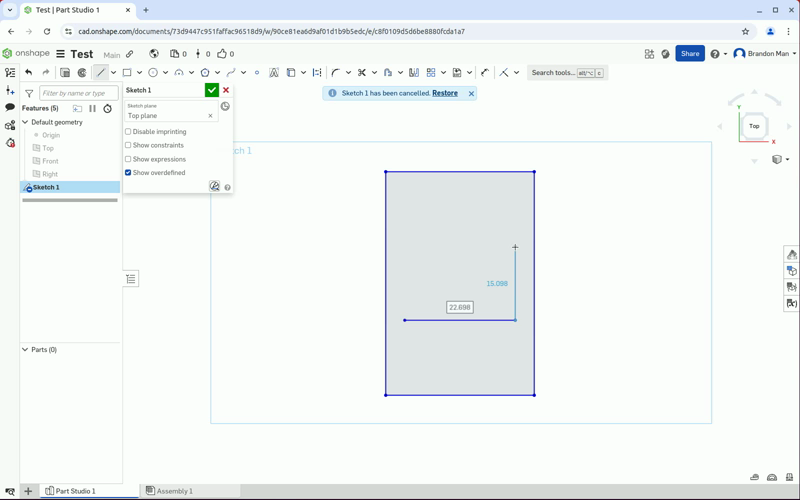
key_down(shift)
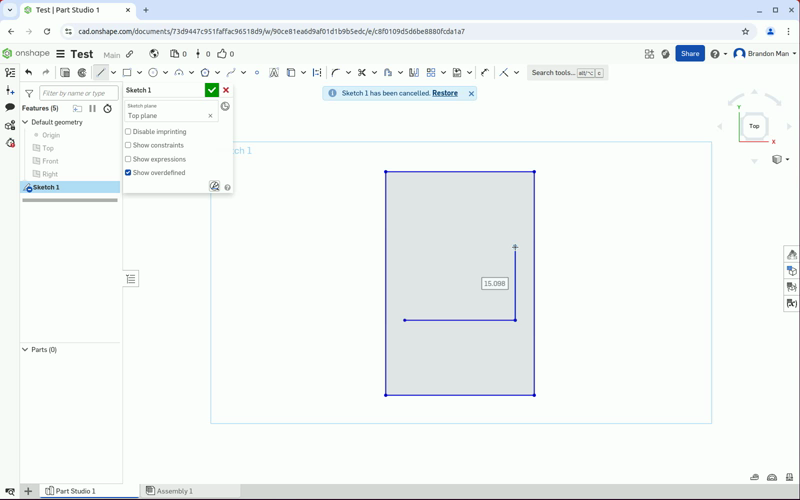
mouse_move(404, 246)
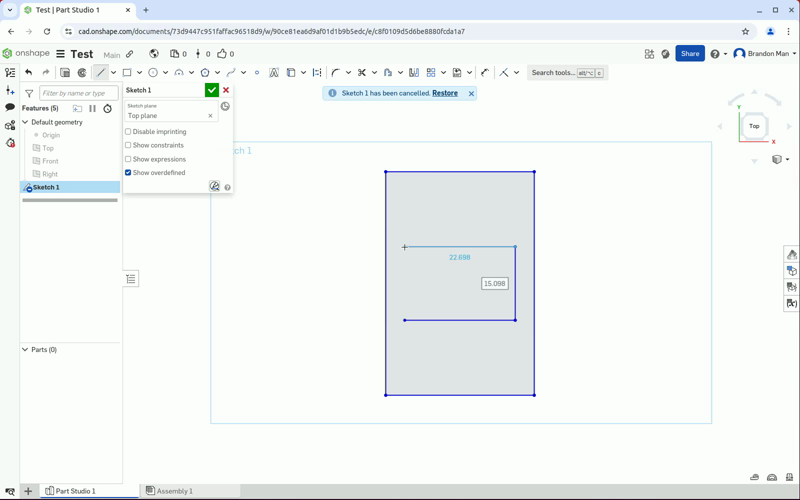
click(404, 246)
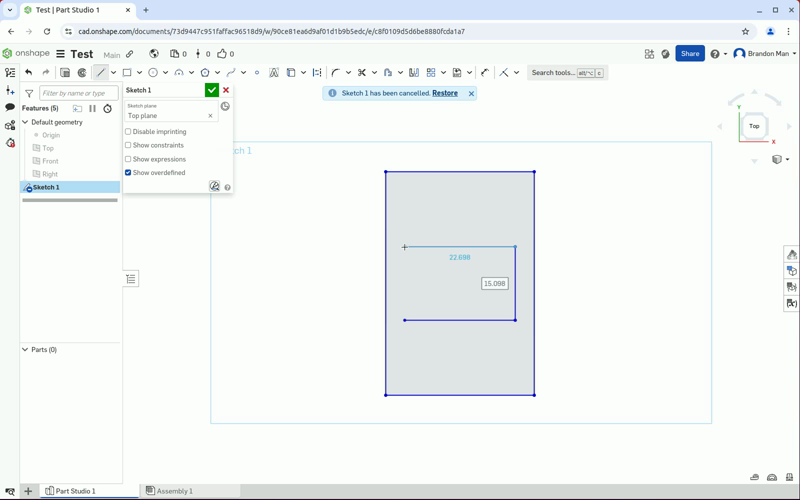
key_up(shift)
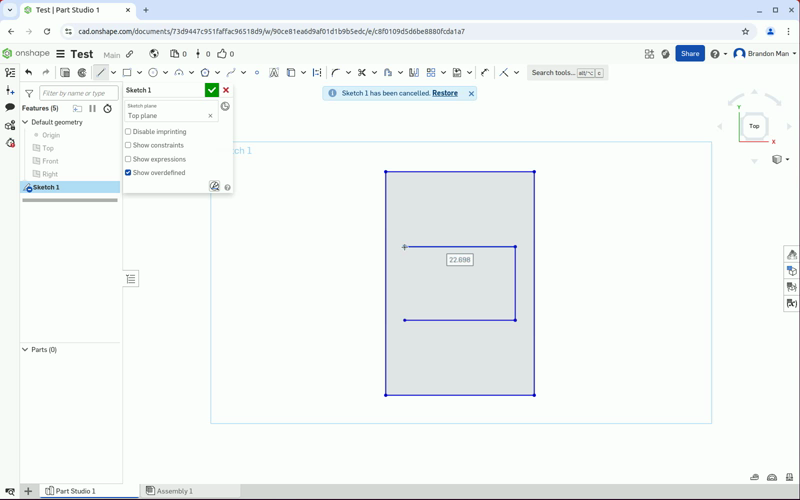
key_down(shift)
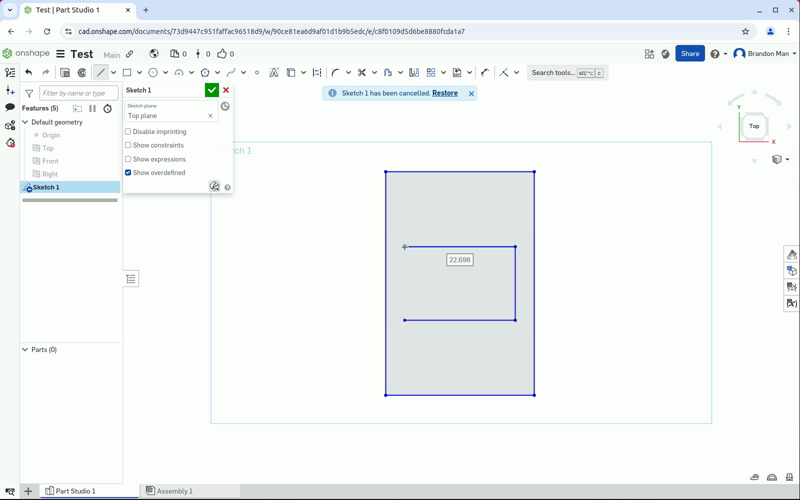
mouse_move(404, 320)
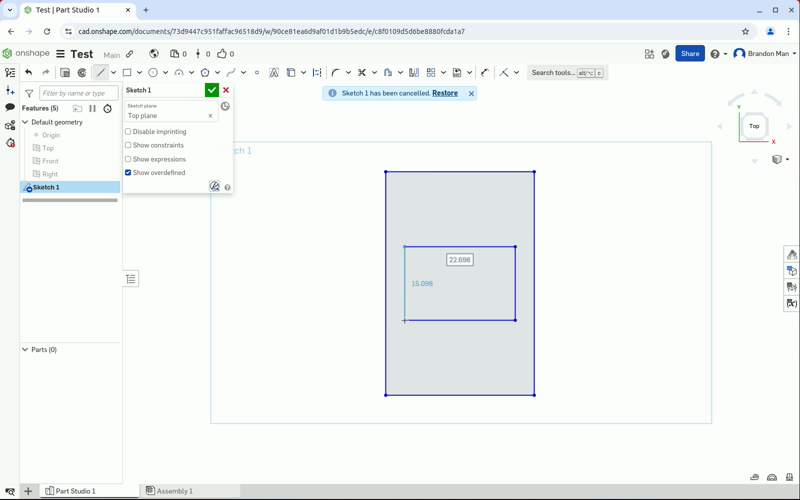
key_up(shift)
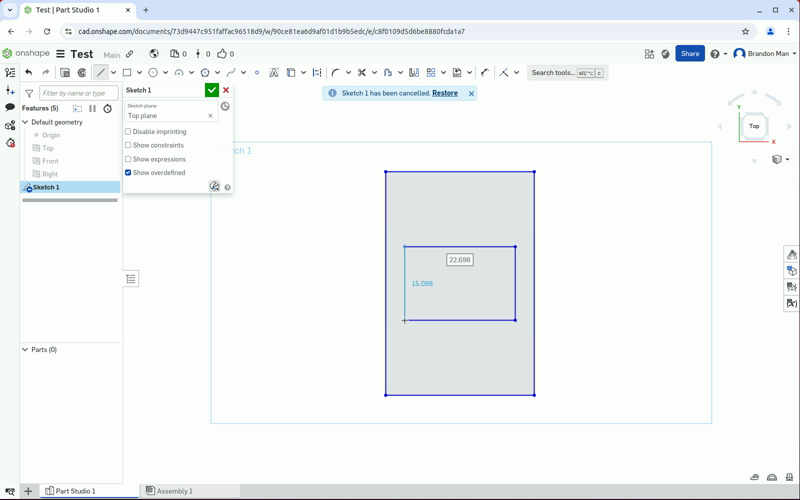
click(404, 320)
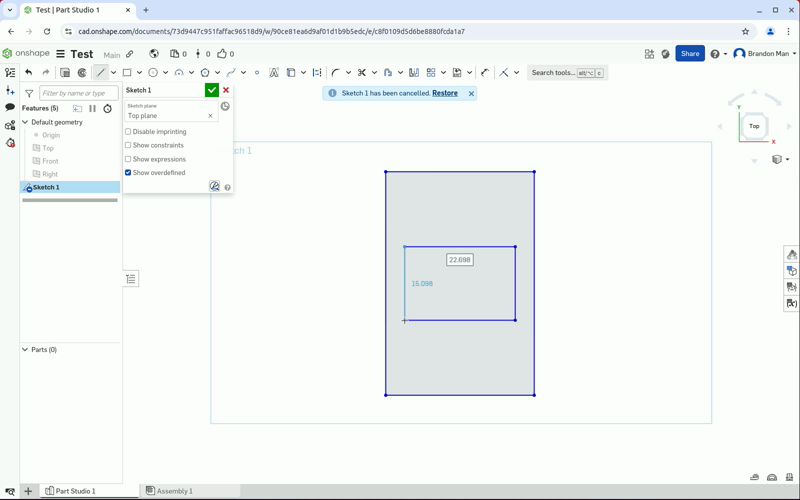
key(esc)
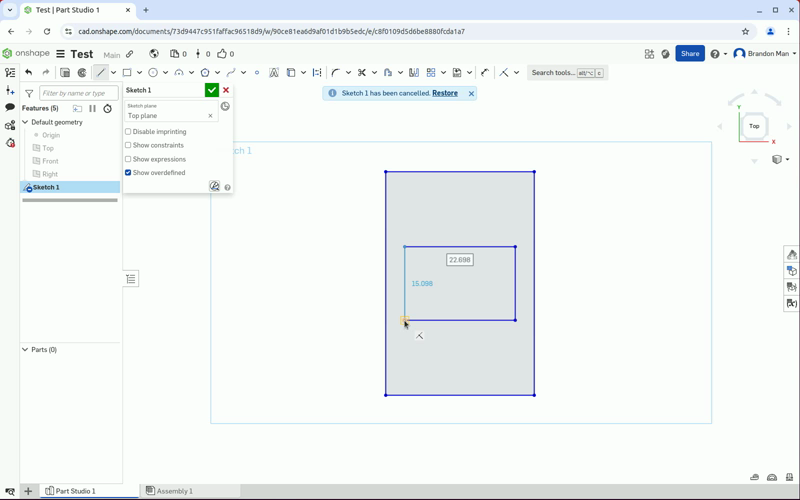
mouse_move(420, 354)
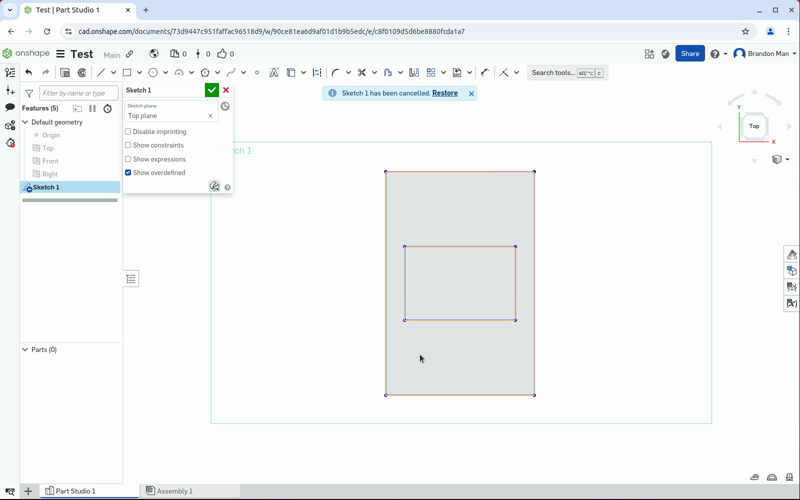
click(420, 354)
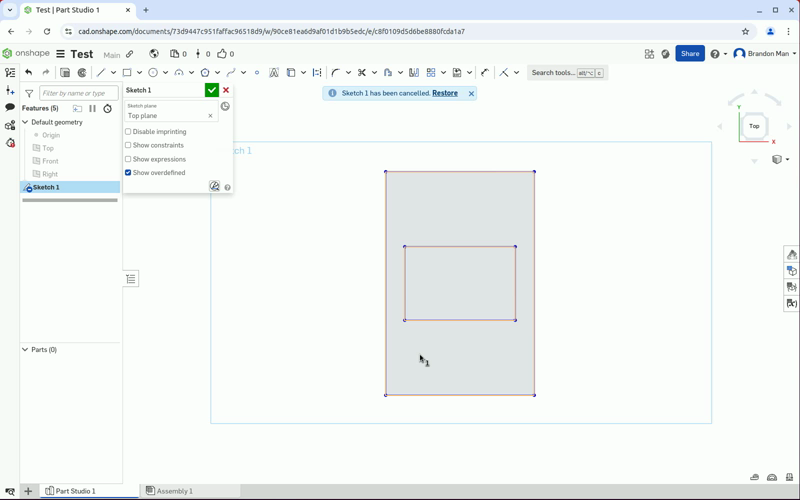
mouse_move(73, 352)
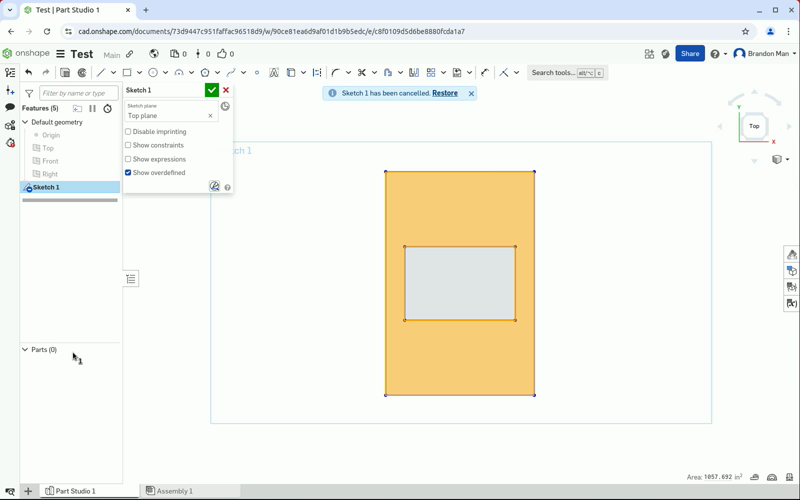
key(shift+y)
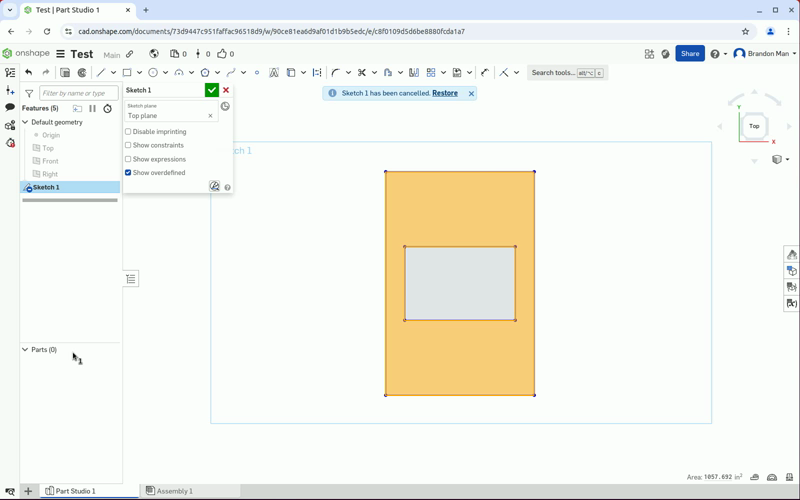
key(shift+e)
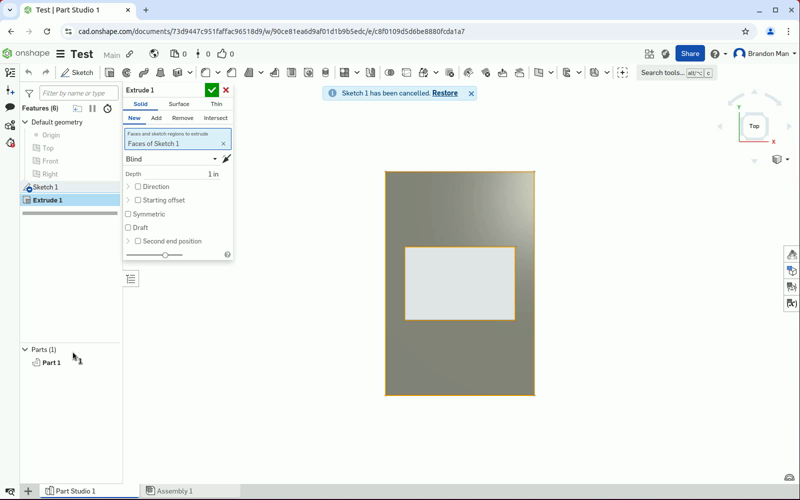
mouse_move(143, 106)
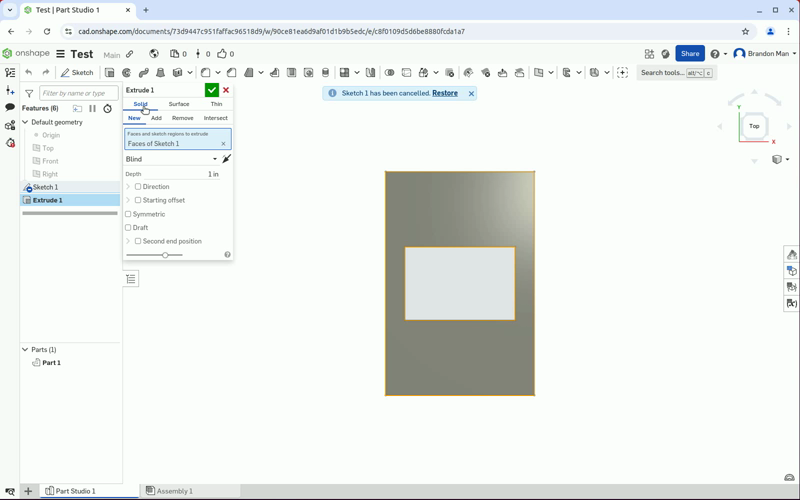
click(143, 106)
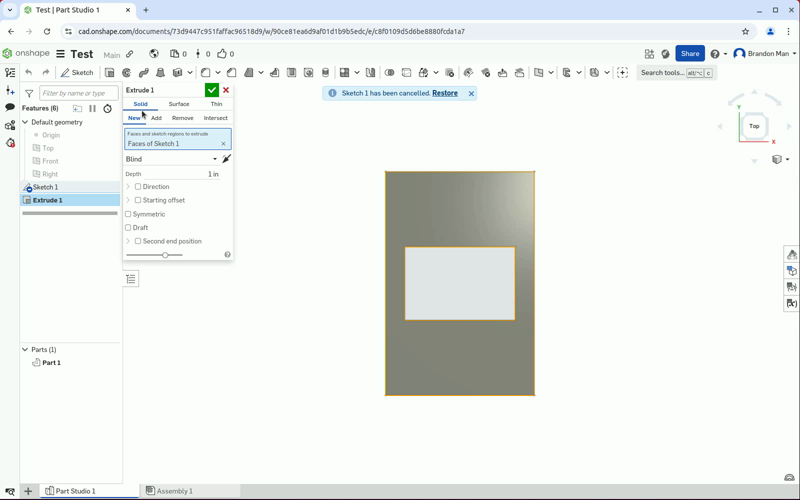
mouse_move(137, 120)
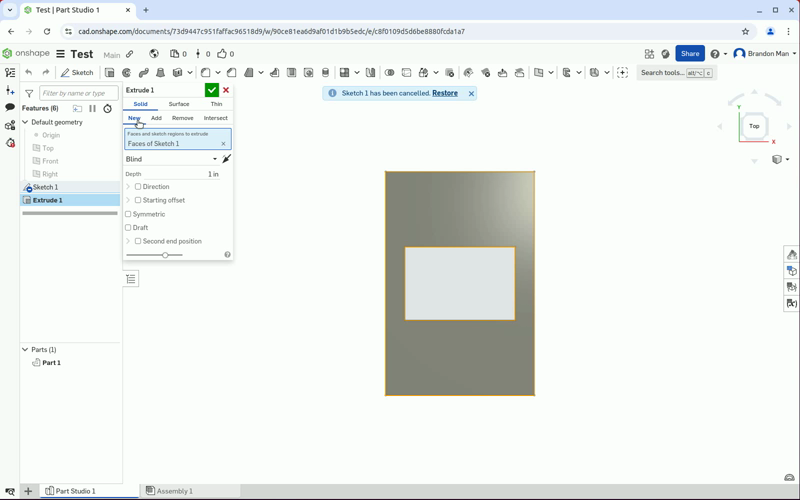
click(137, 120)
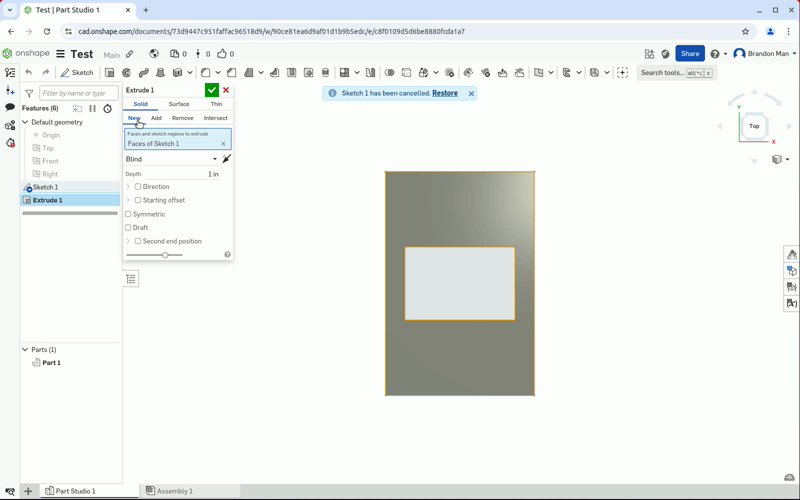
key(tab, 4)
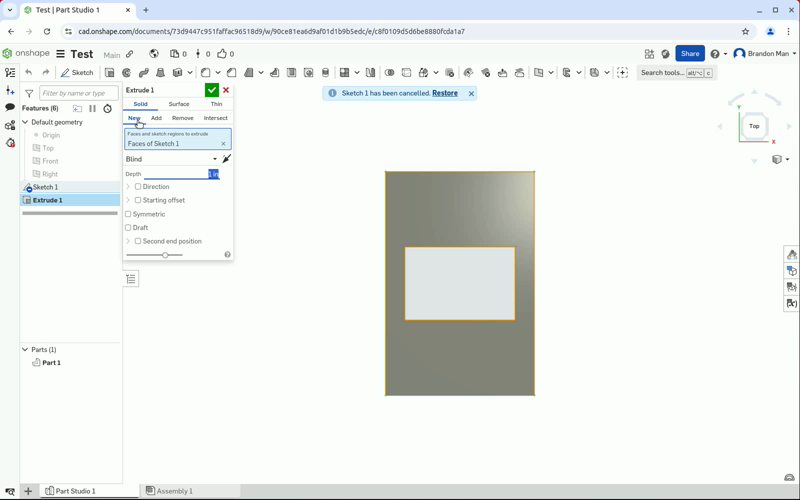
text(-15.405)
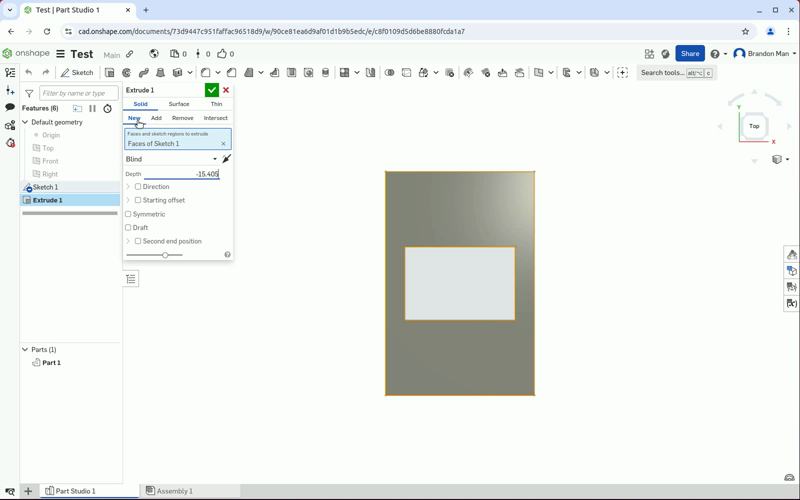
key(enter)
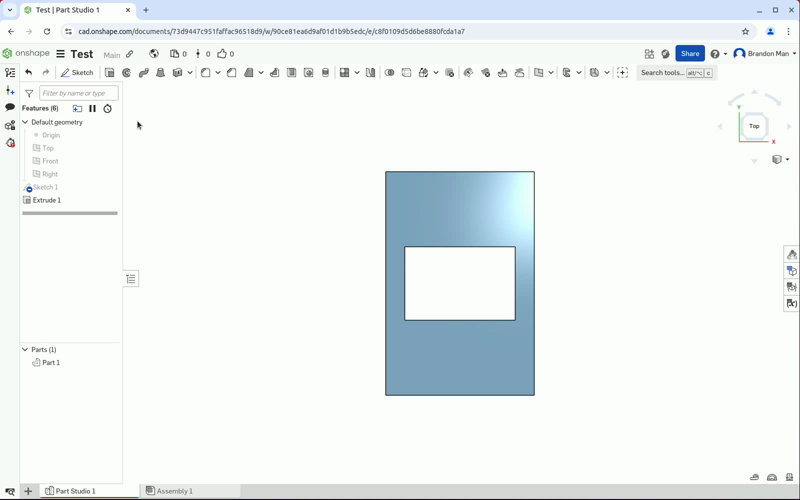
key(shift+h)
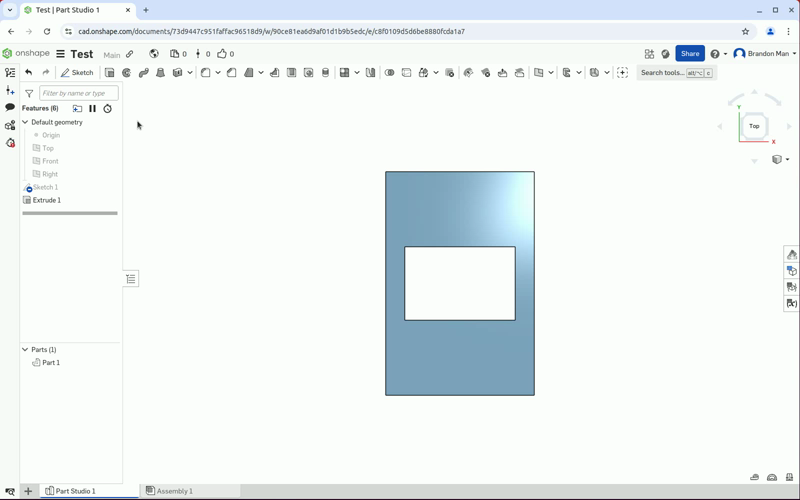
key(shift+h)
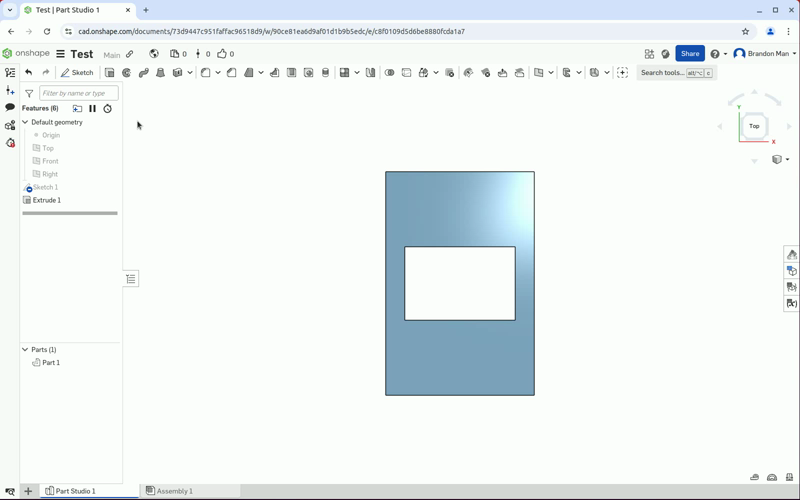
mouse_move(73, 189)
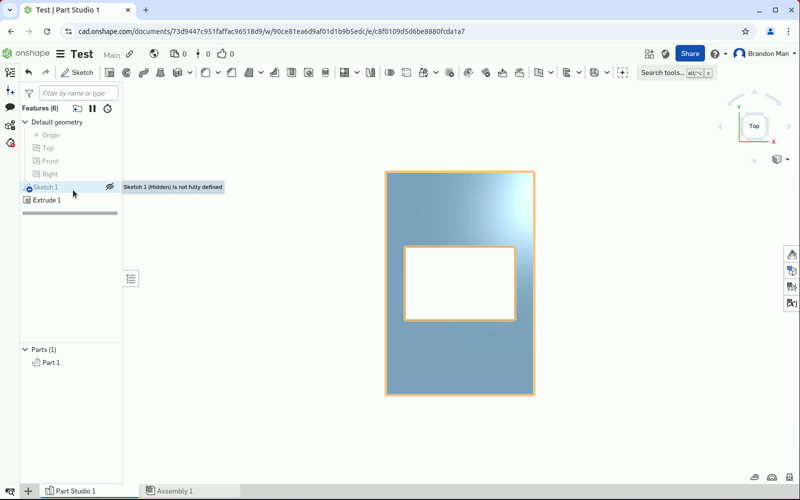
click(73, 189)
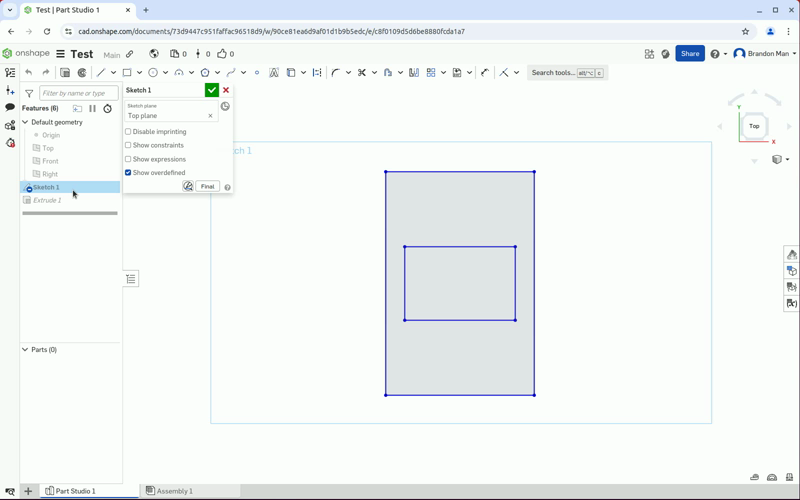
mouse_move(229, 92)
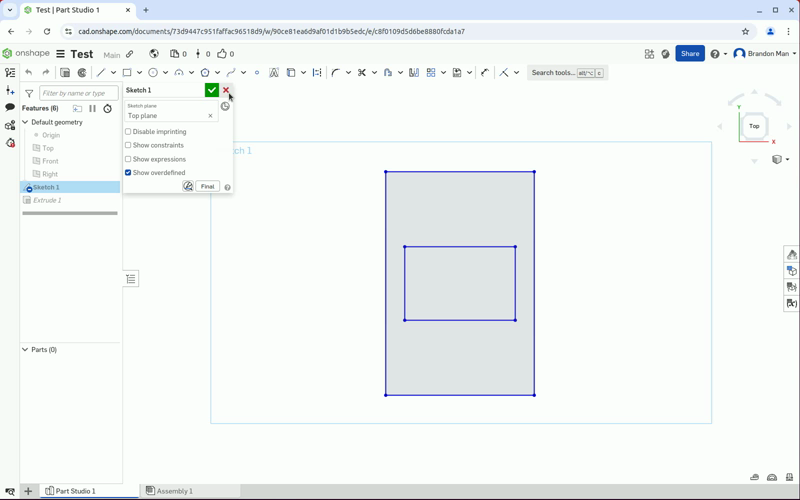
click(229, 92)
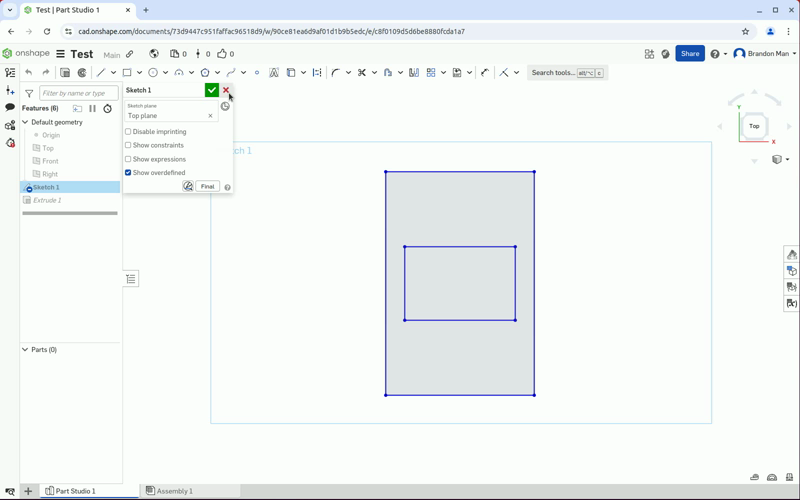
key(shift+s)
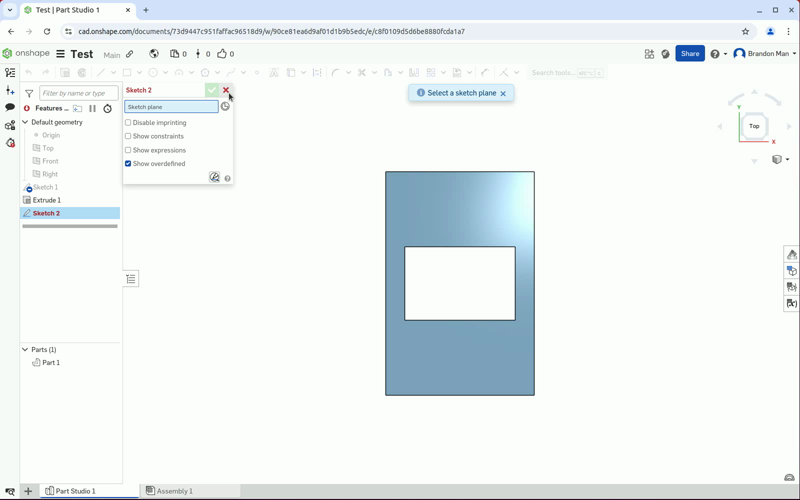
mouse_move(73, 150)
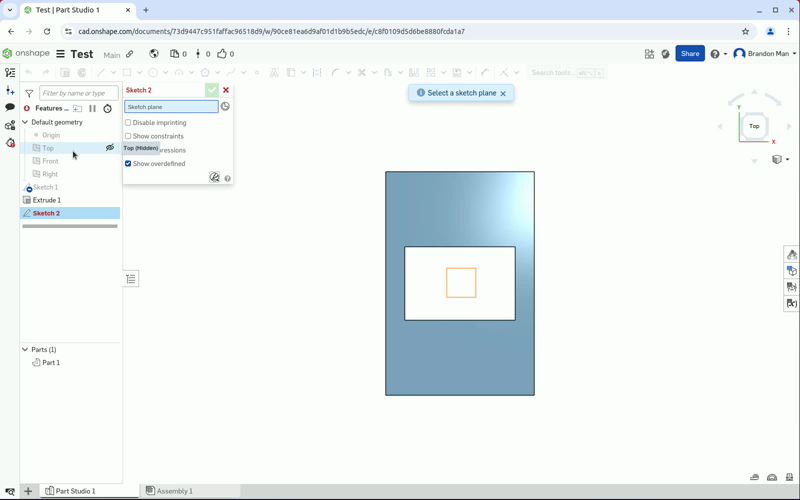
click(73, 150)
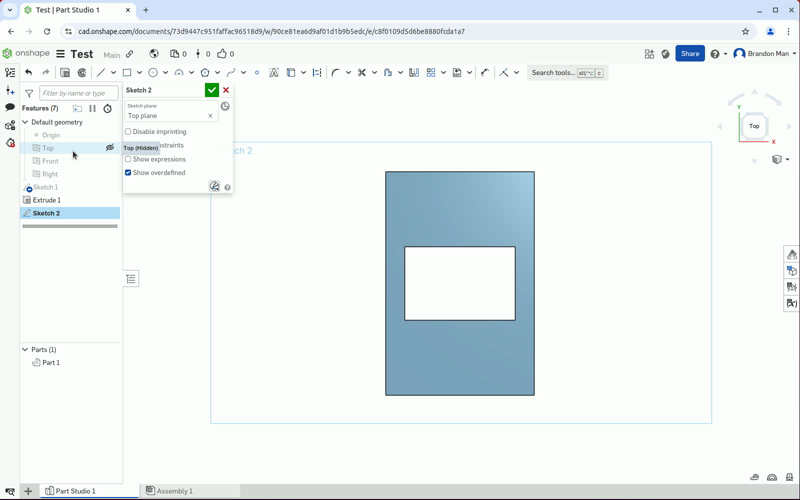
mouse_move(73, 352)
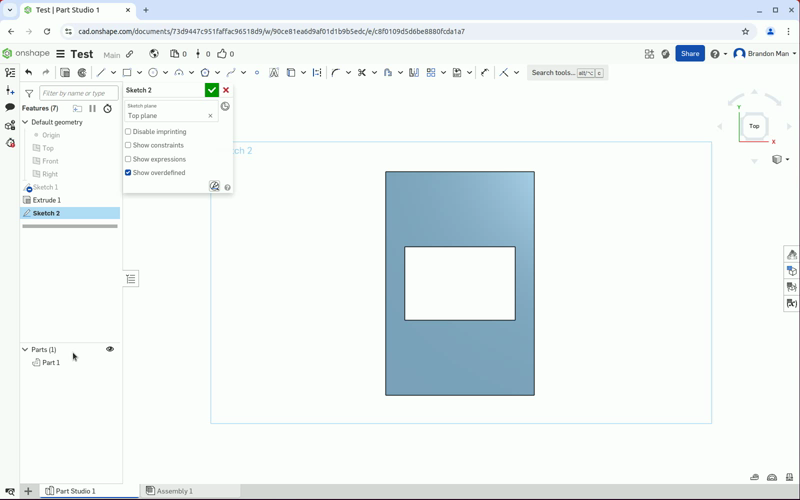
key(y)
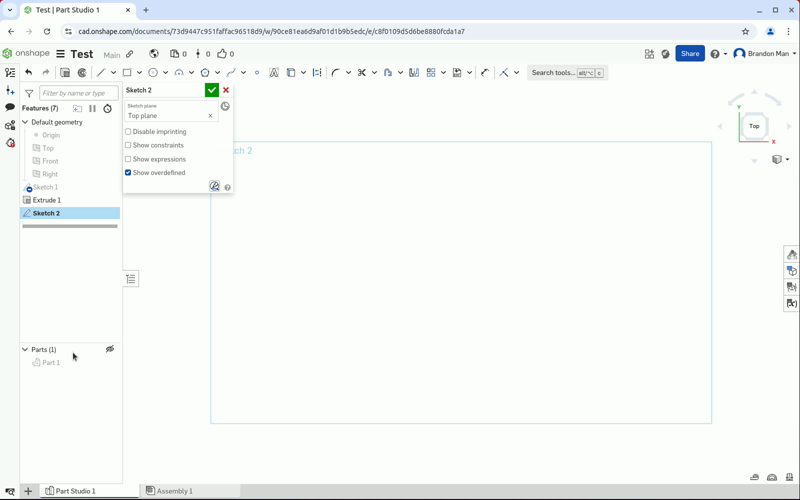
key(l)
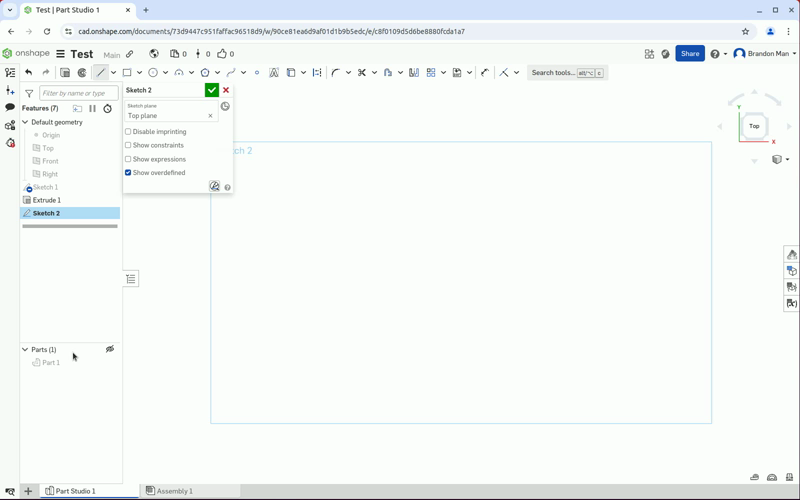
key_down(shift)
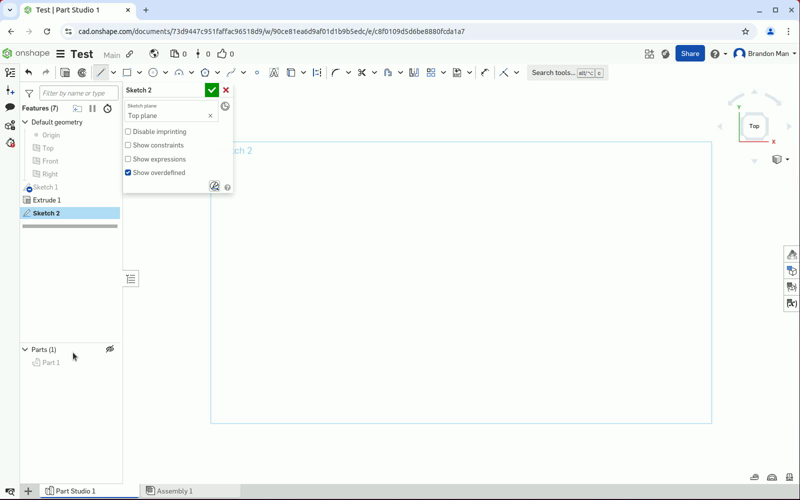
mouse_move(404, 320)
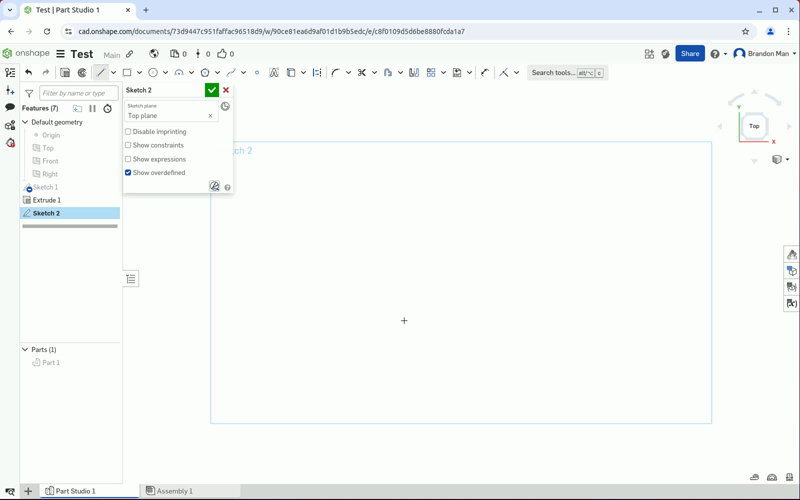
click(404, 320)
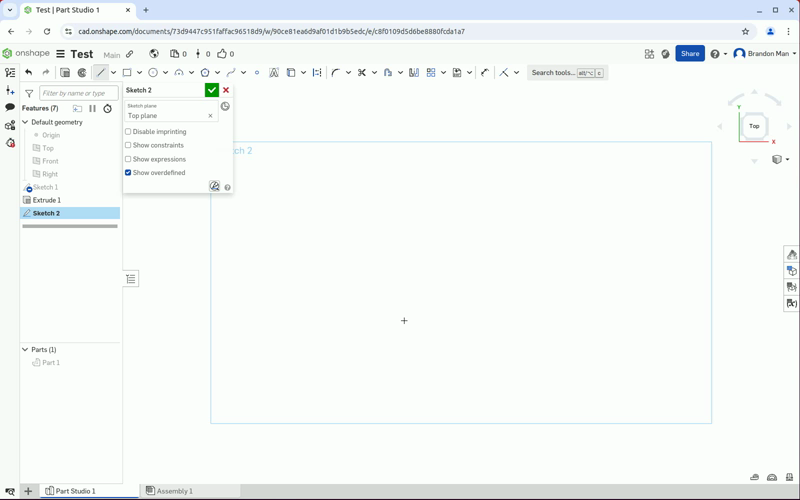
key_up(shift)
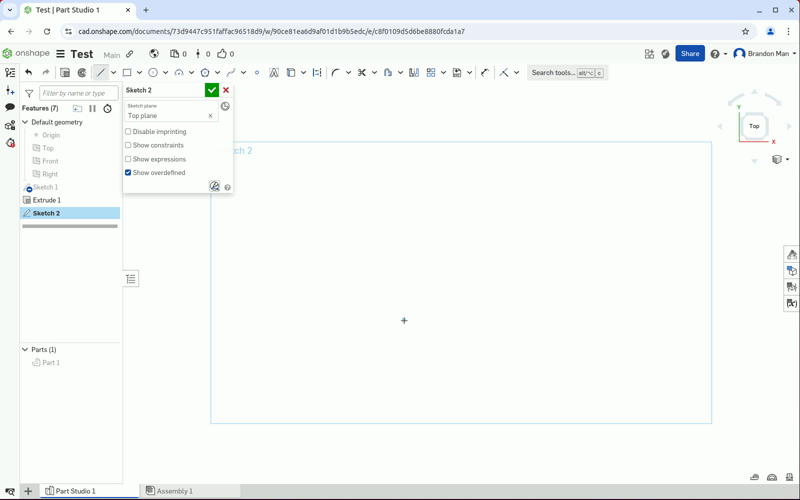
key_down(shift)
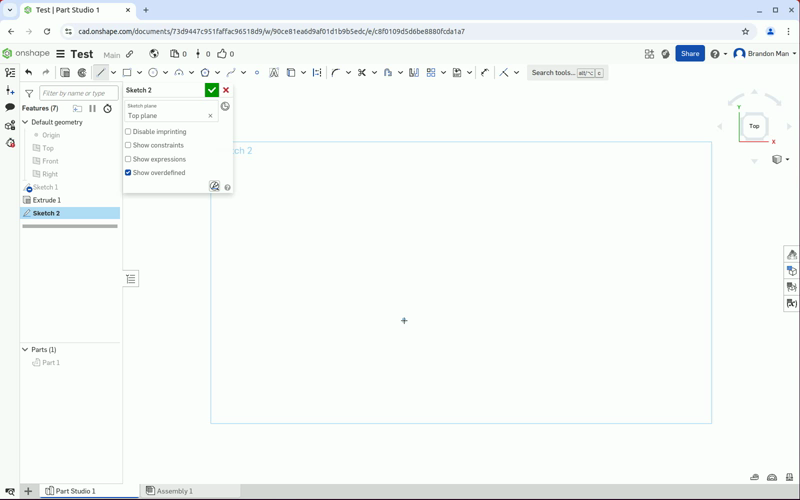
mouse_move(516, 320)
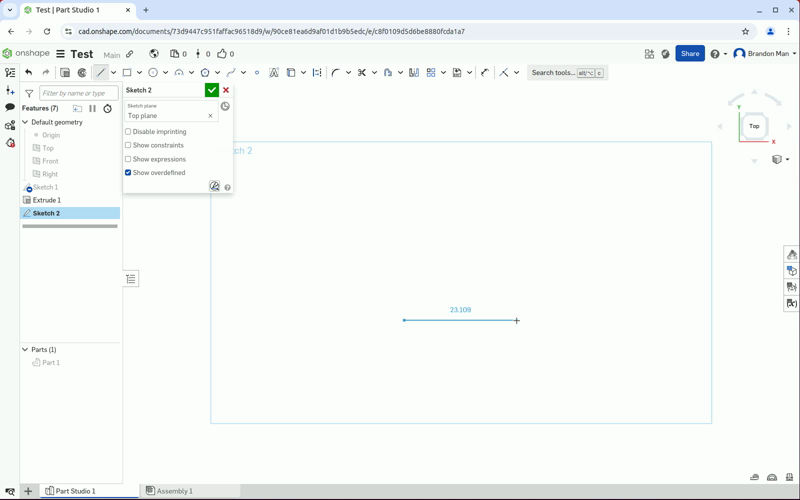
click(516, 320)
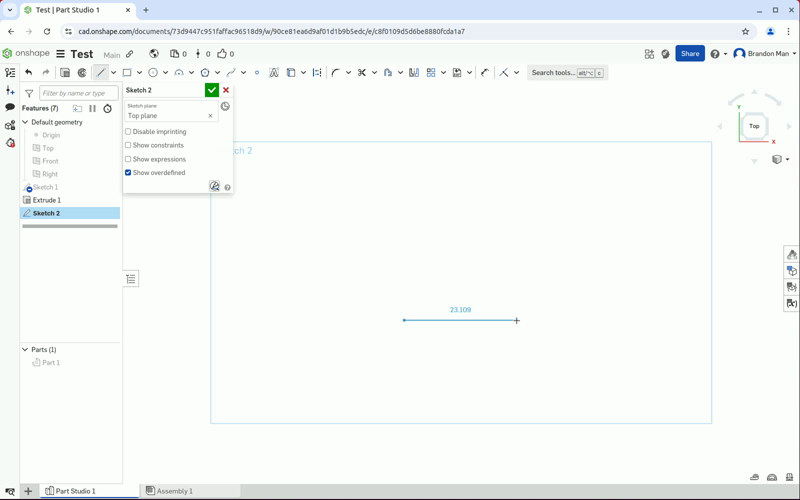
key_up(shift)
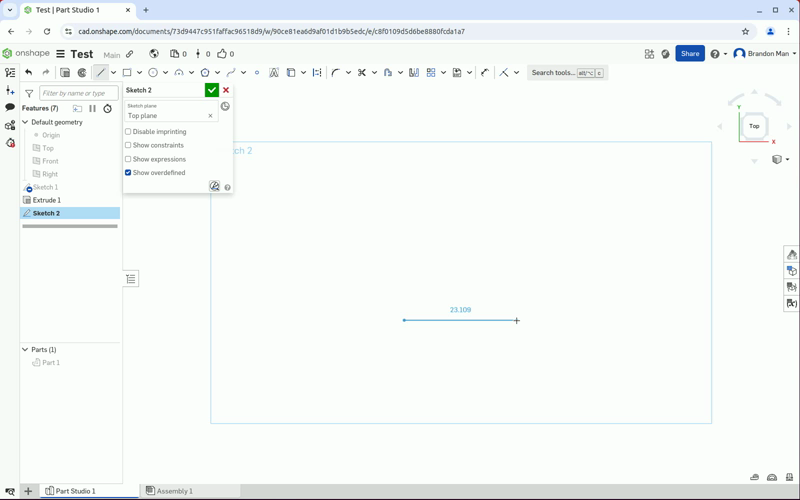
key_down(shift)
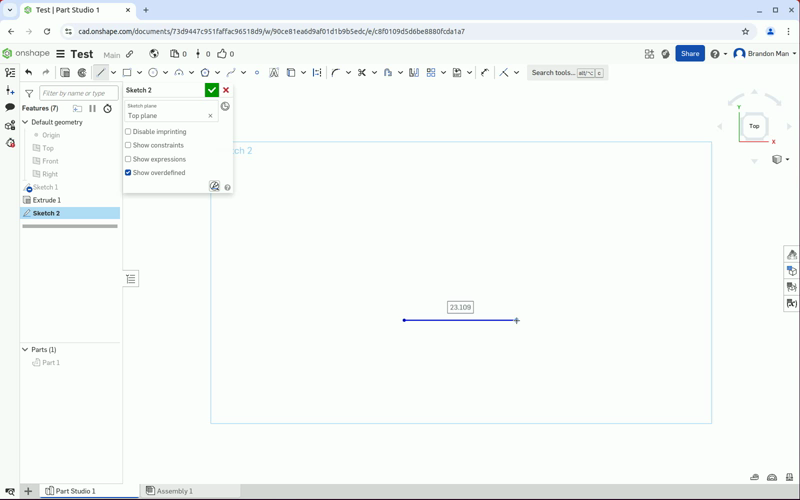
mouse_move(516, 245)
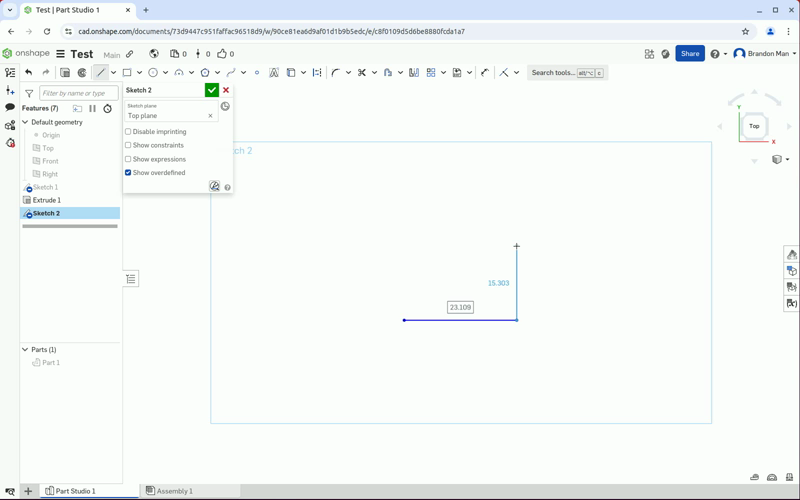
click(516, 245)
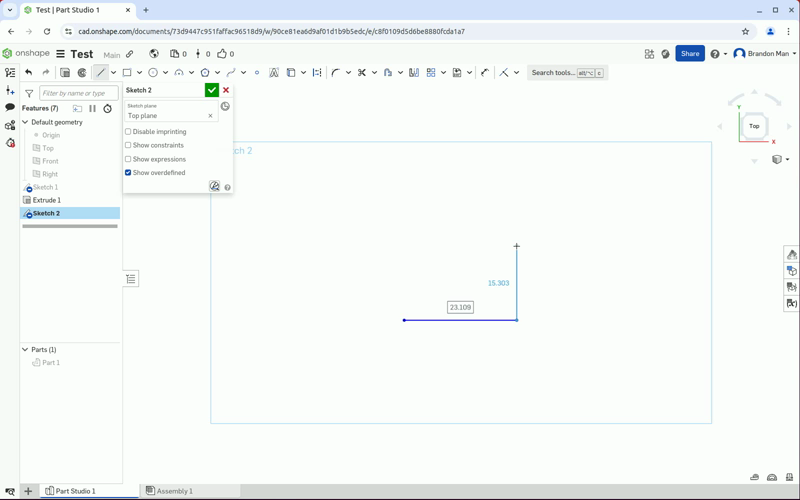
key_up(shift)
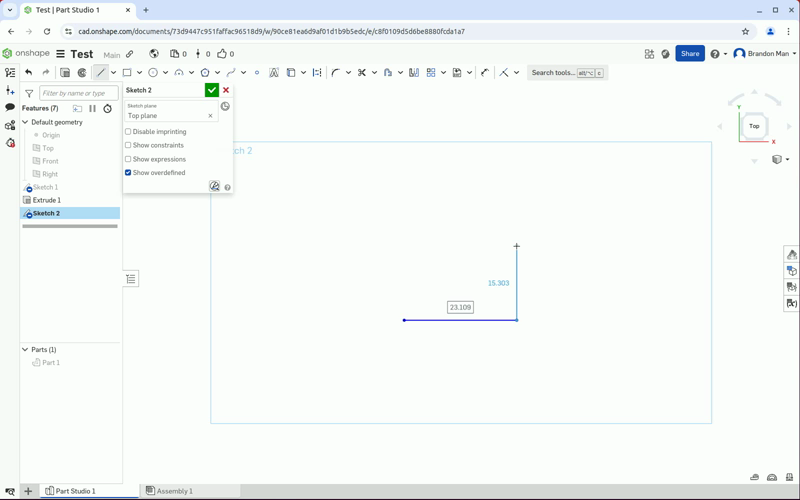
key_down(shift)
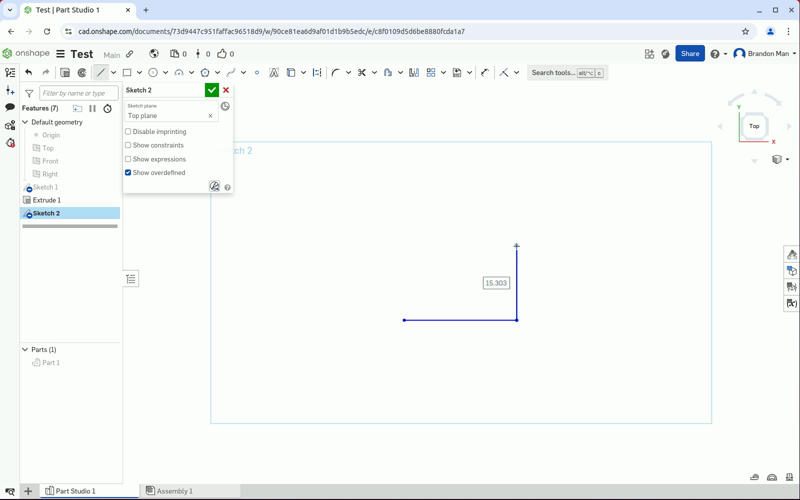
mouse_move(404, 245)
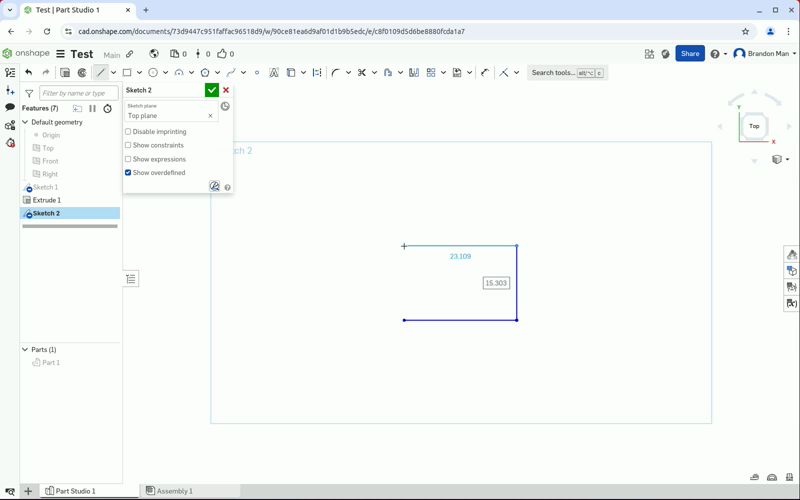
click(404, 245)
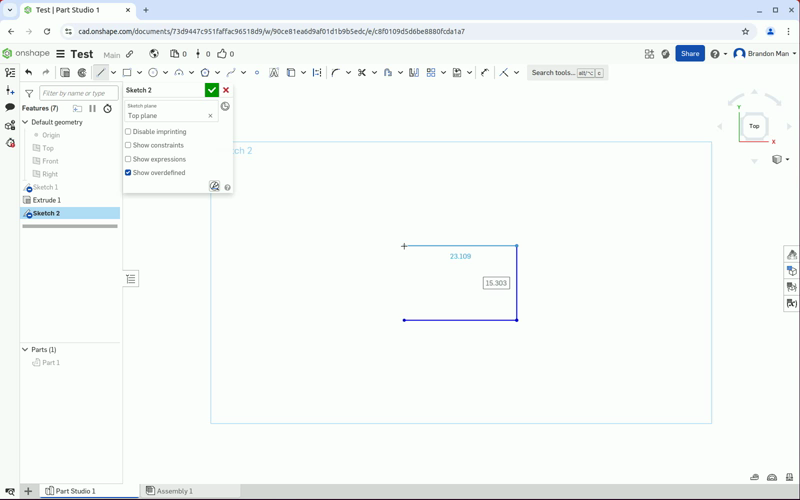
key_up(shift)
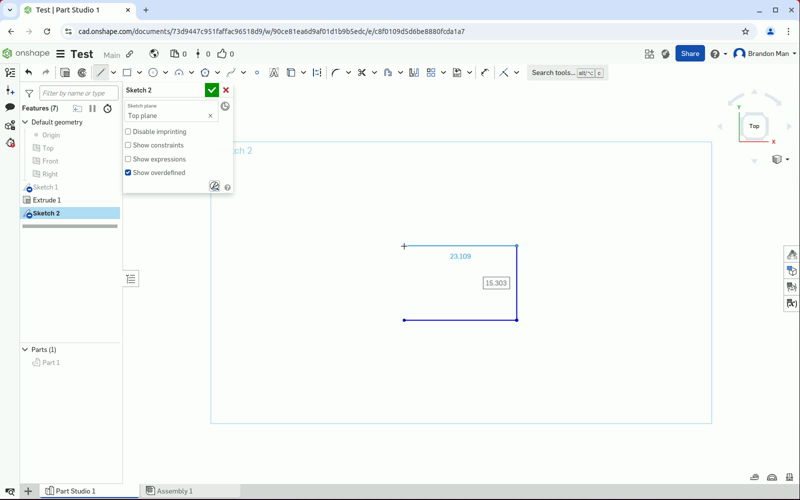
key_down(shift)
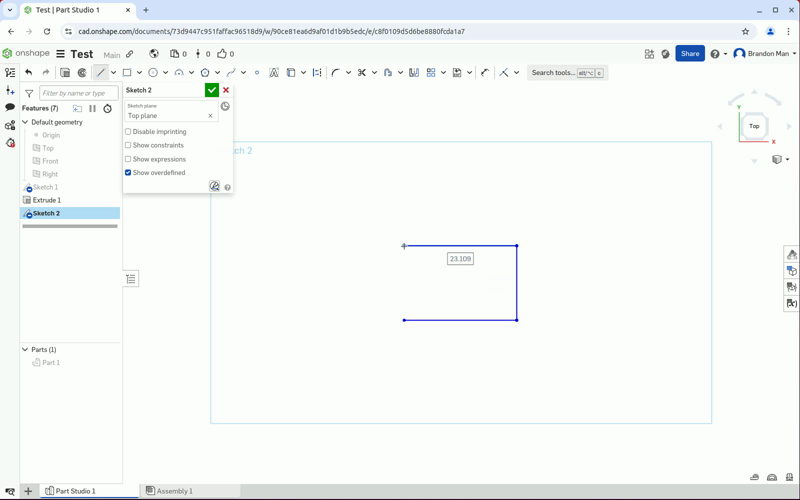
mouse_move(404, 320)
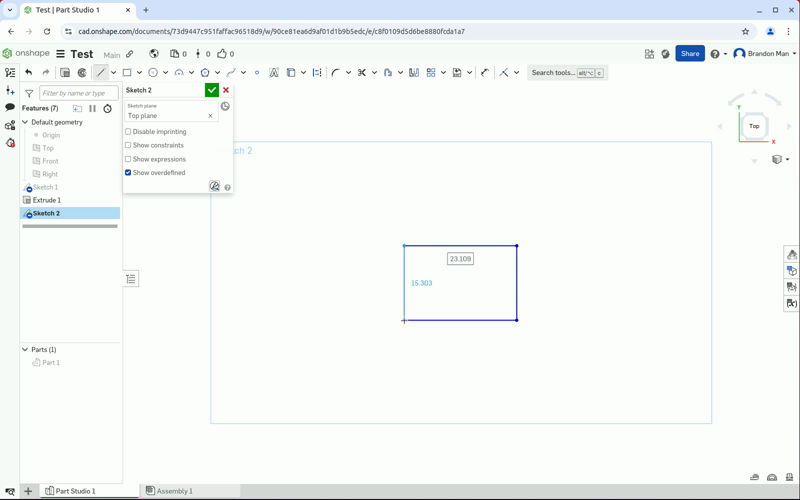
key_up(shift)
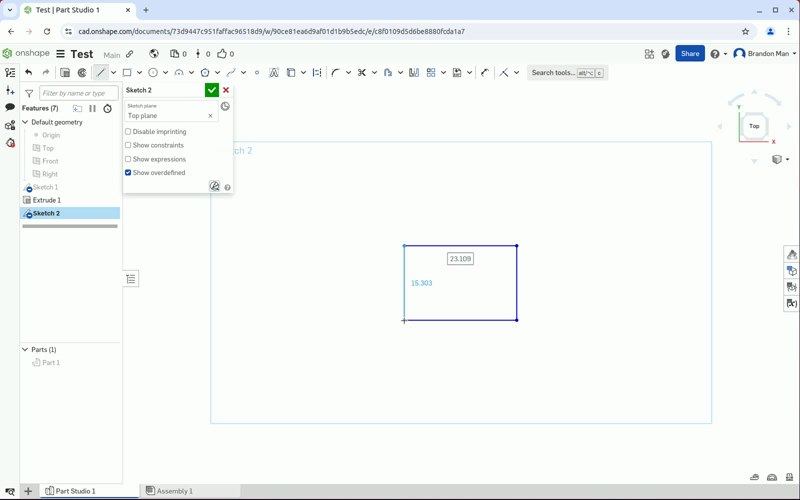
click(404, 320)
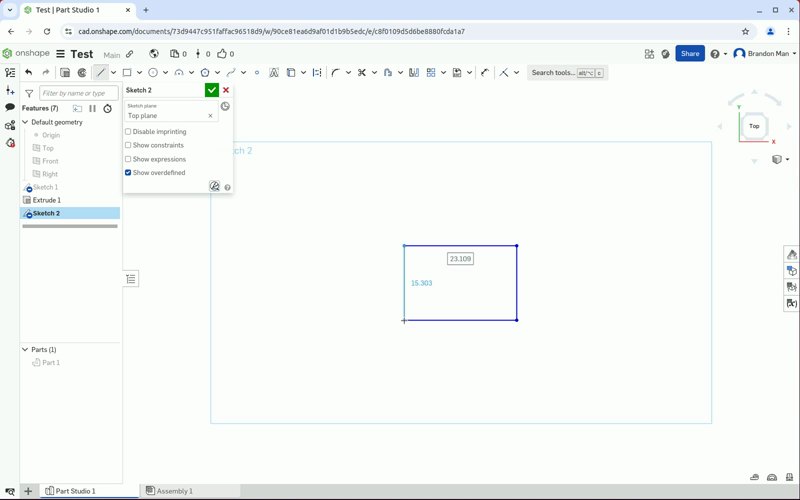
key(esc)
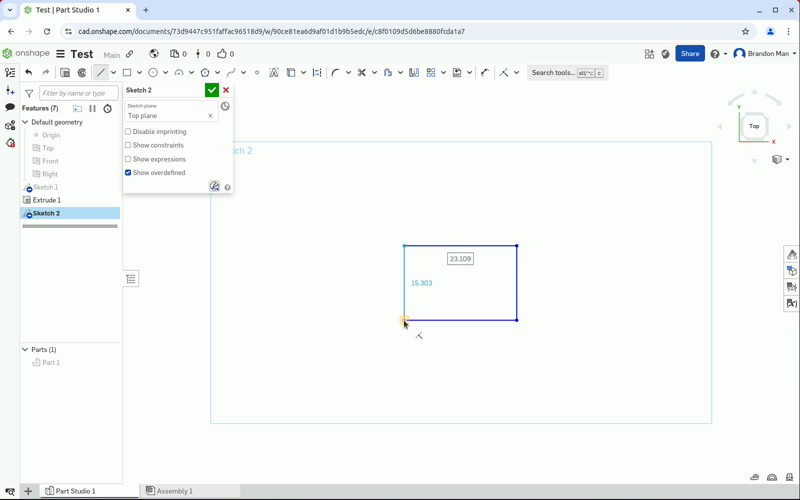
mouse_move(460, 286)
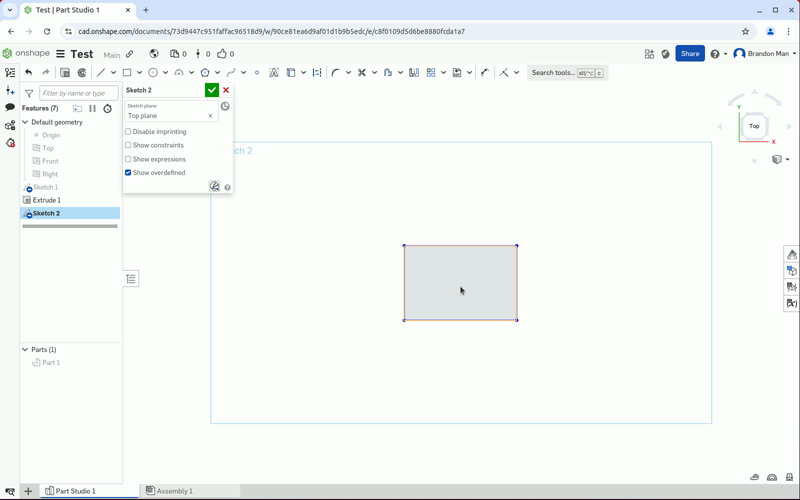
click(460, 286)
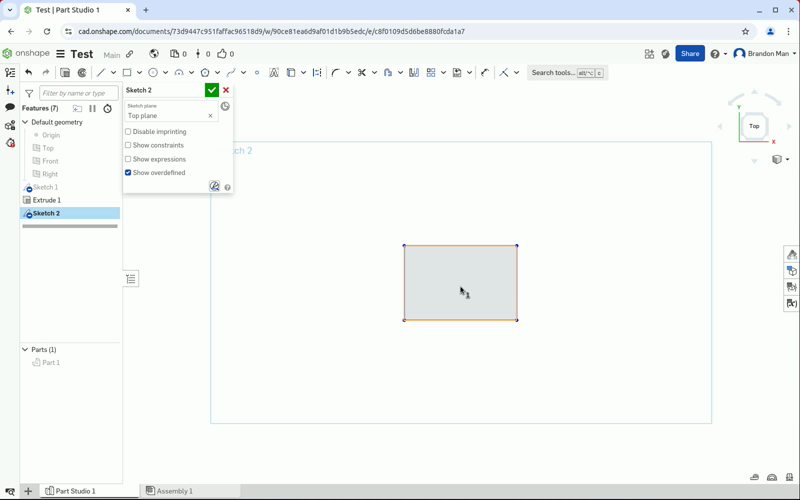
mouse_move(73, 352)
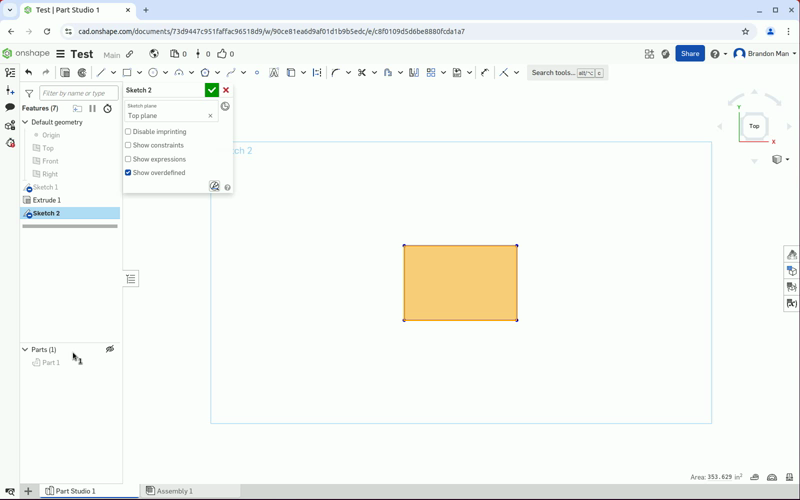
key(shift+y)
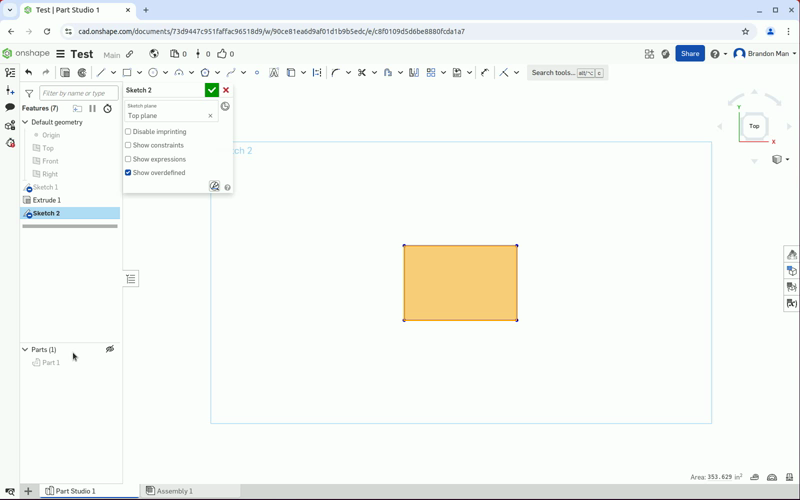
key(shift+e)
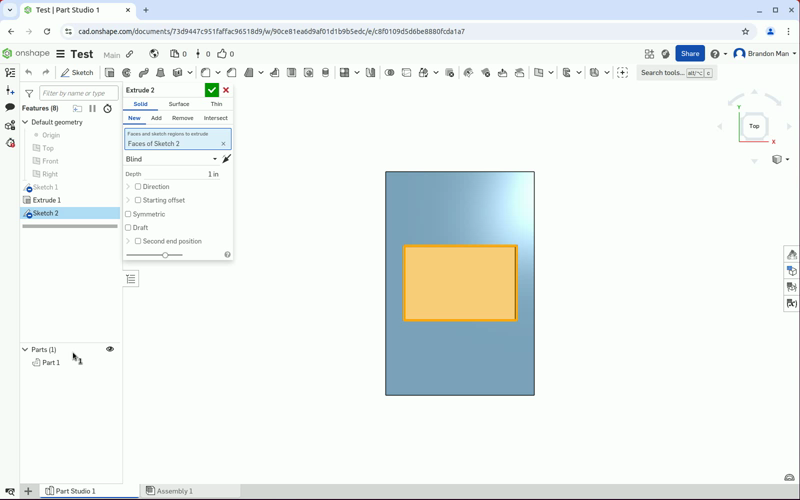
mouse_move(143, 106)
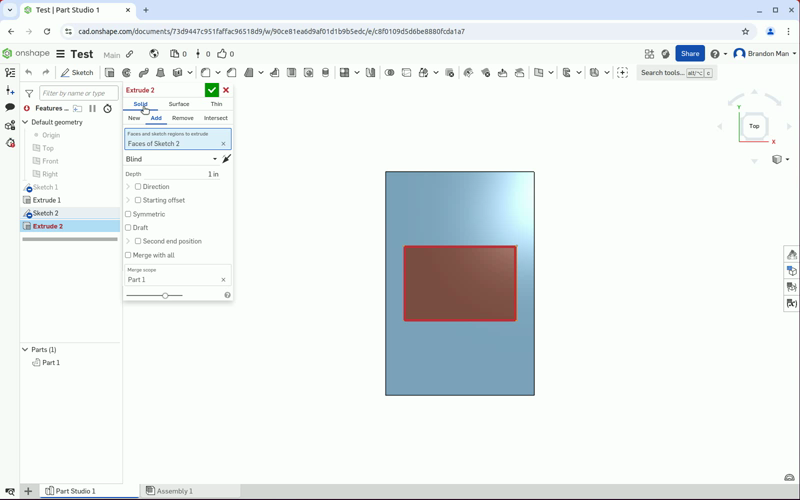
click(143, 106)
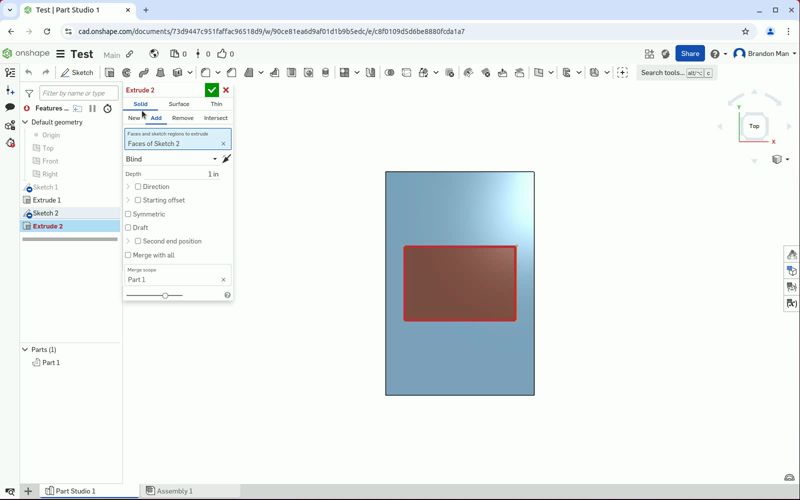
mouse_move(137, 120)
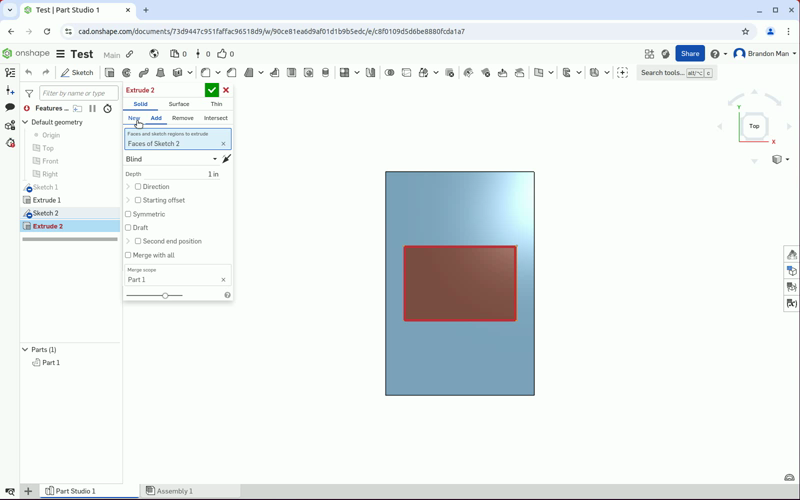
click(137, 120)
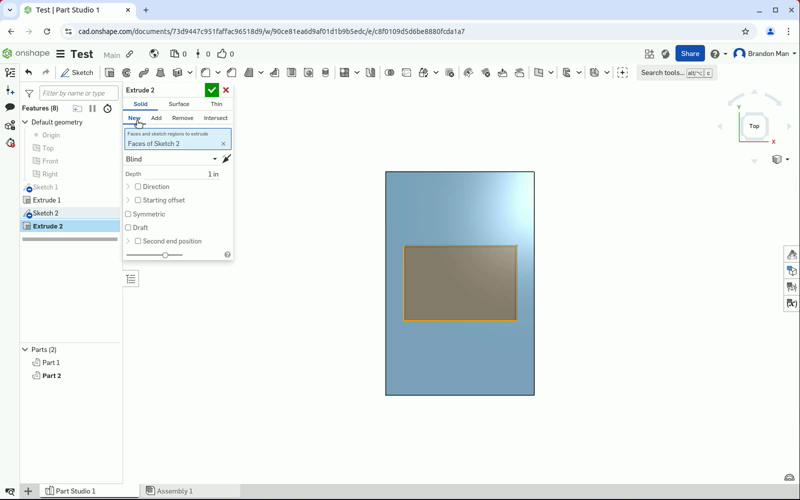
key(tab, 4)
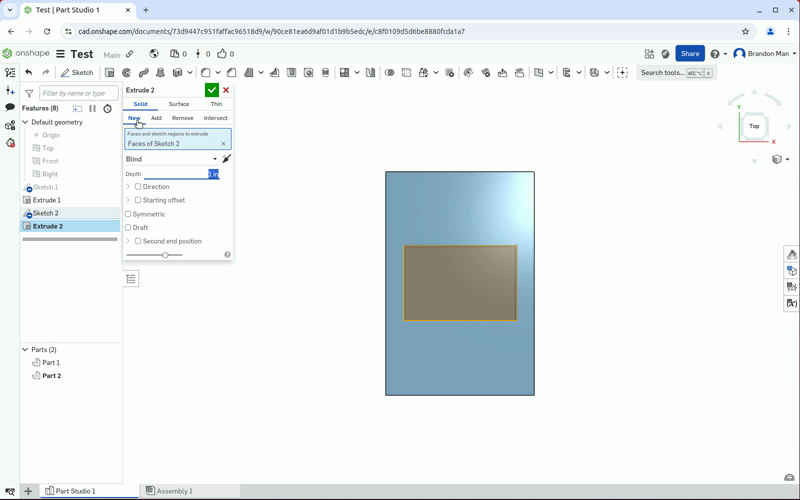
text(-15.405)
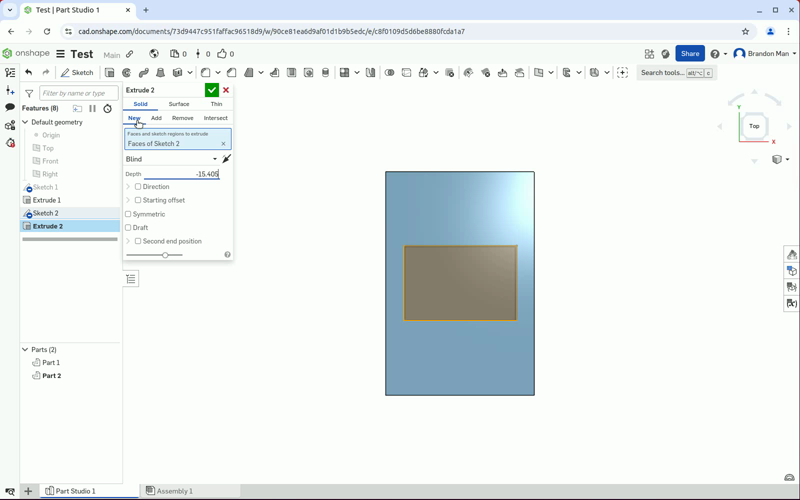
key(enter)
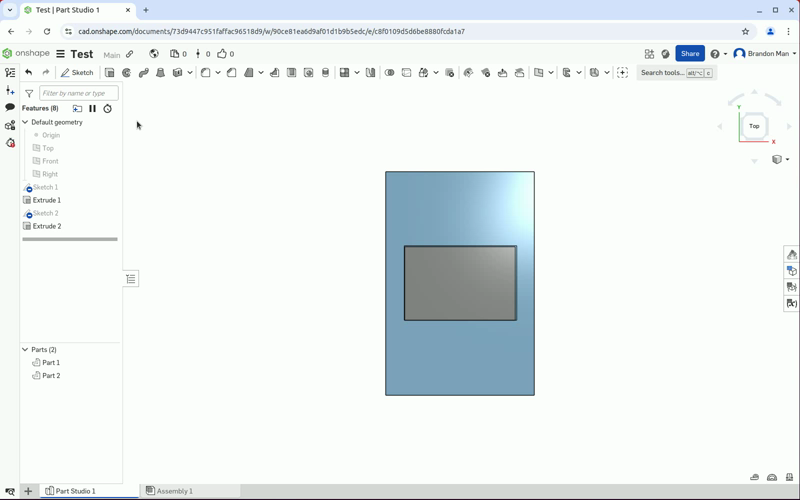
key(shift+h)
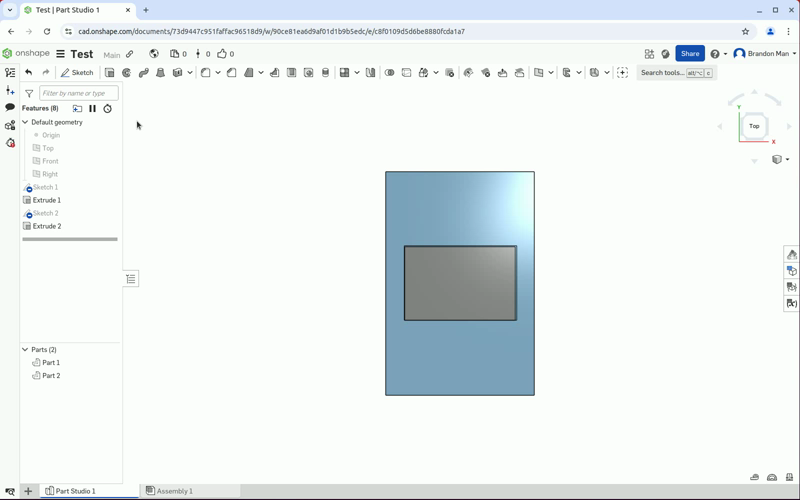
key(shift+h)
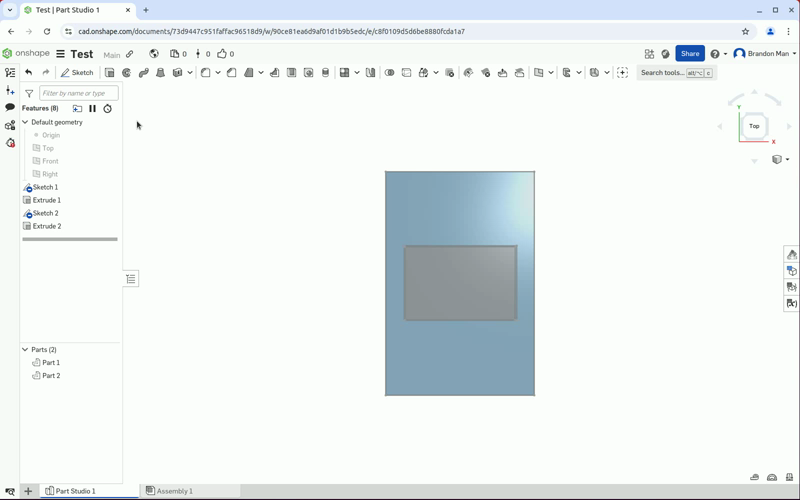
key(shift+7)
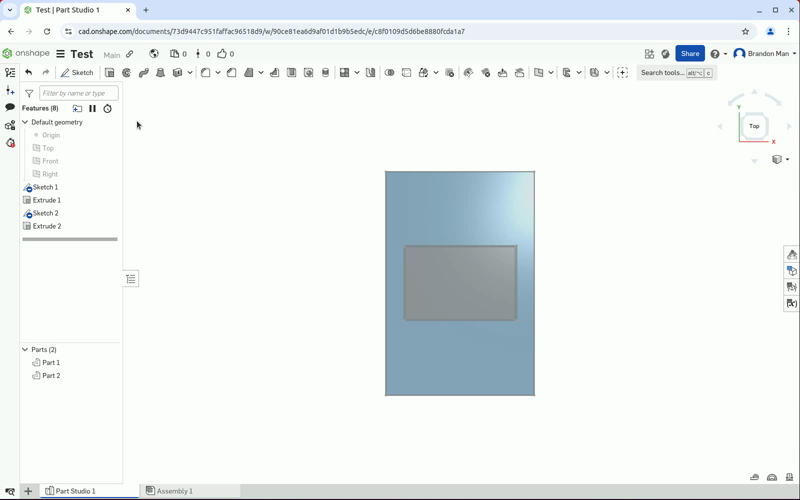
key(up, 3)
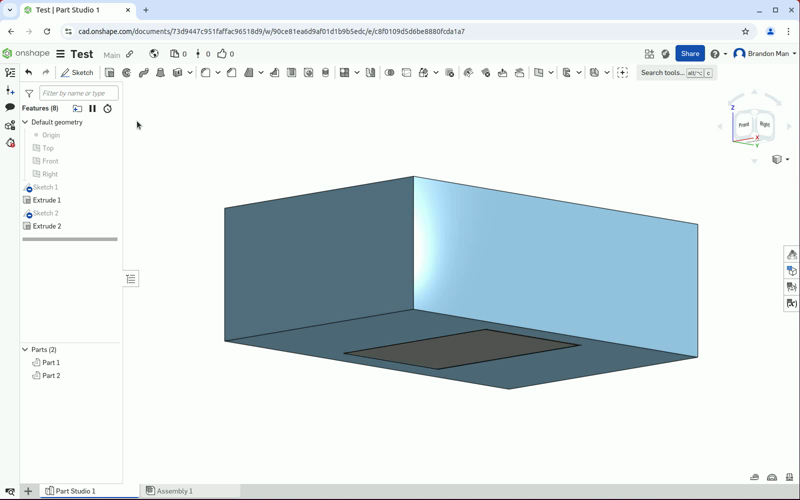
key(left, 3)
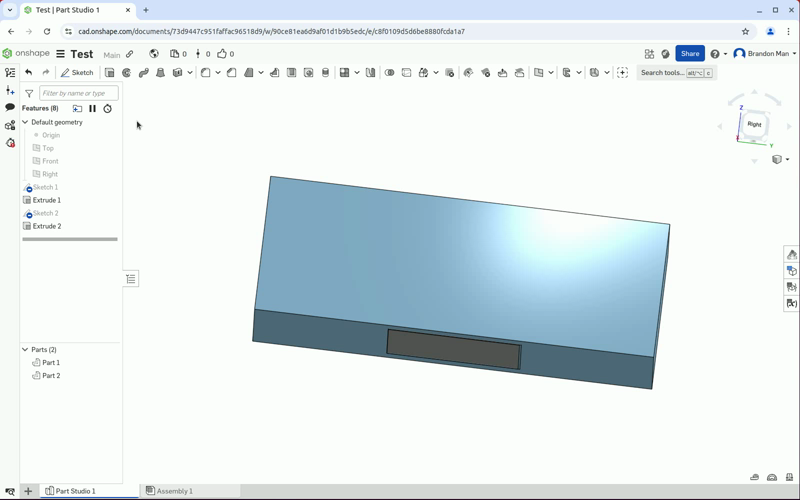
key(right, 3)
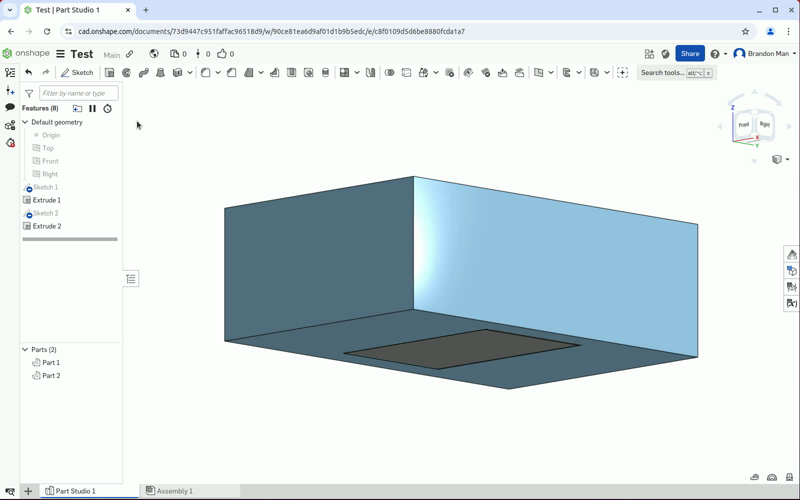
key(down, 3)
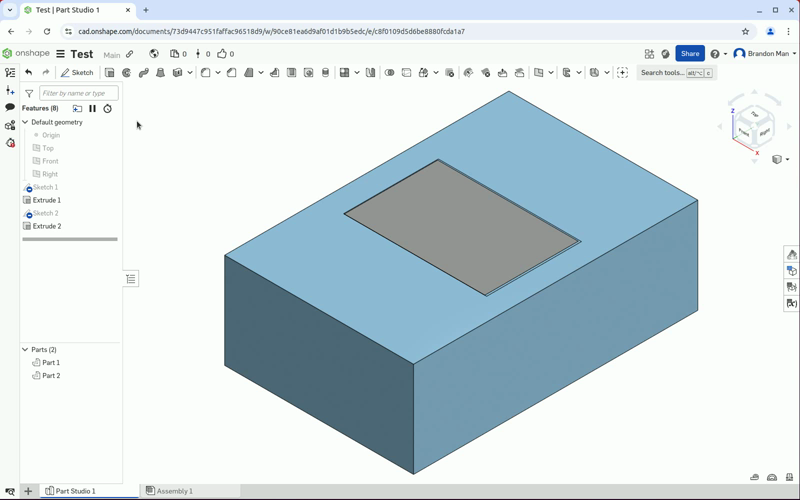
mouse_move(73, 189)
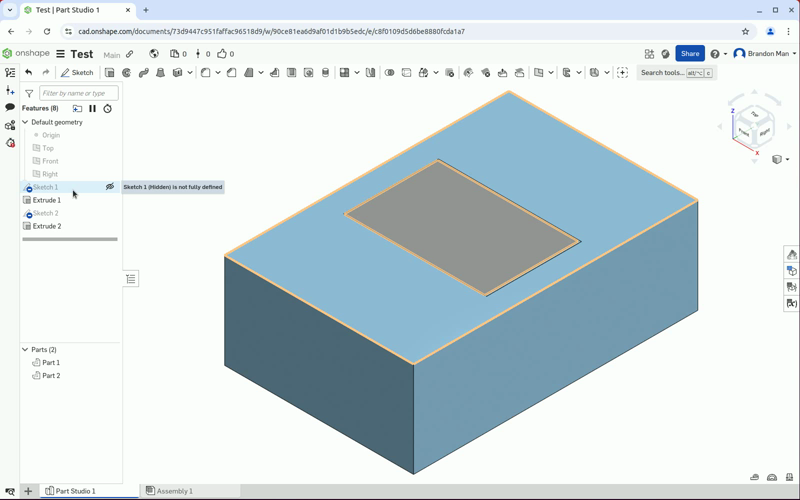
click(73, 189)